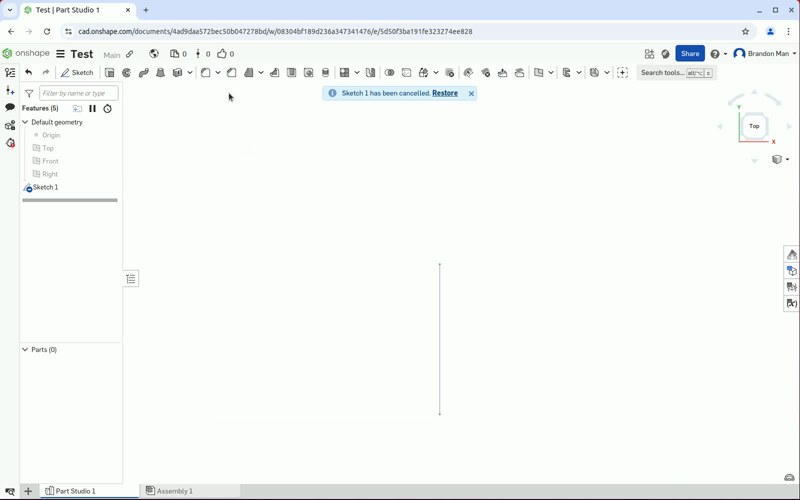
key(shift+h)
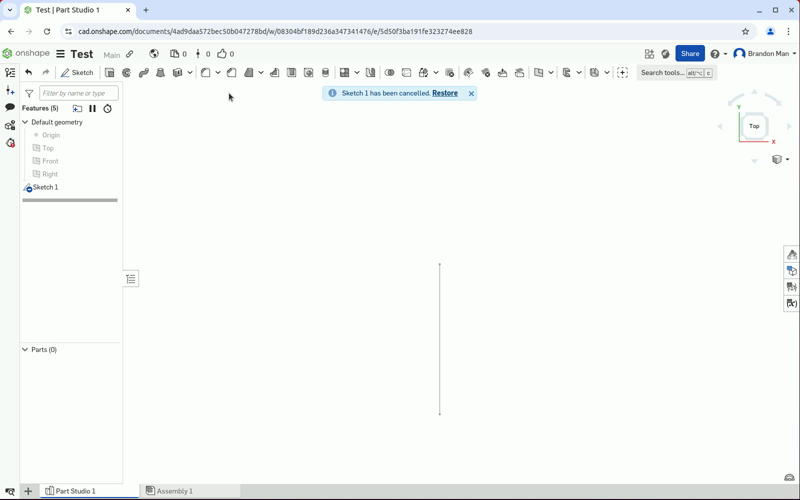
key(shift+s)
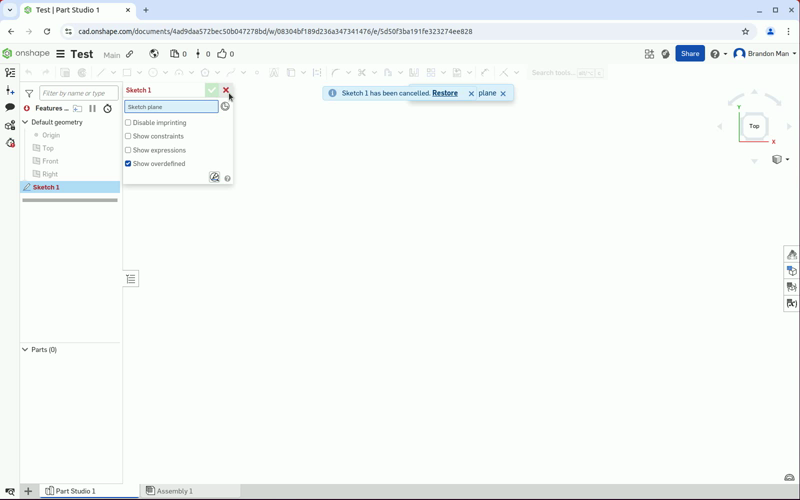
mouse_move(73, 150)
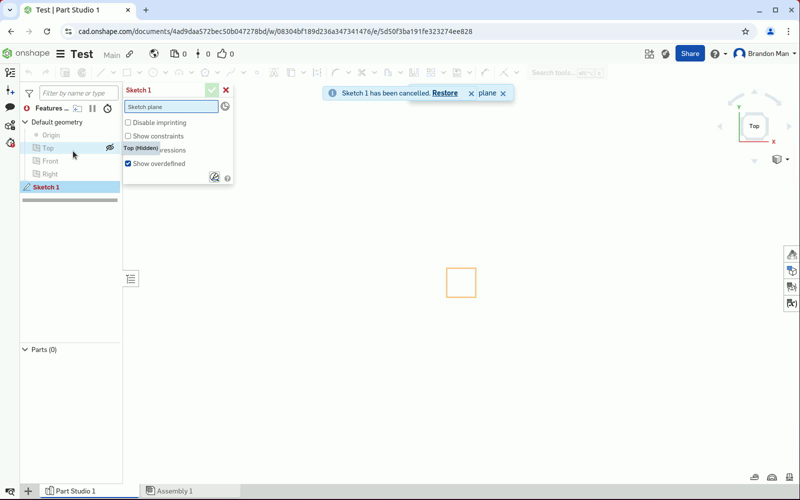
click(73, 150)
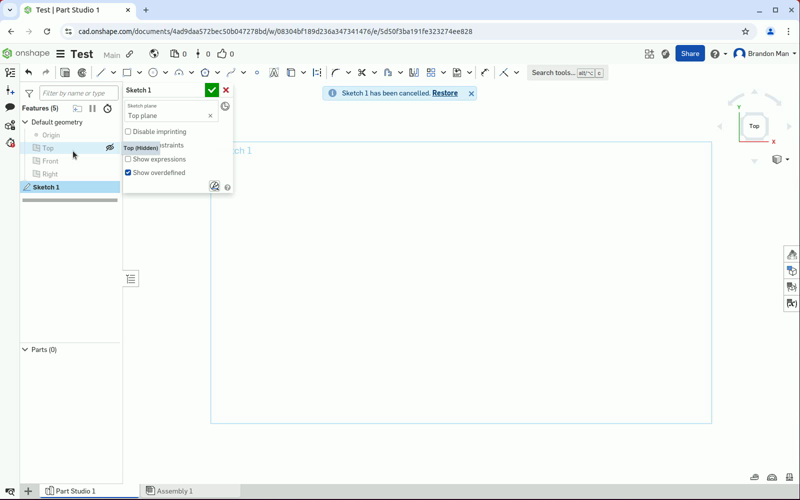
mouse_move(73, 352)
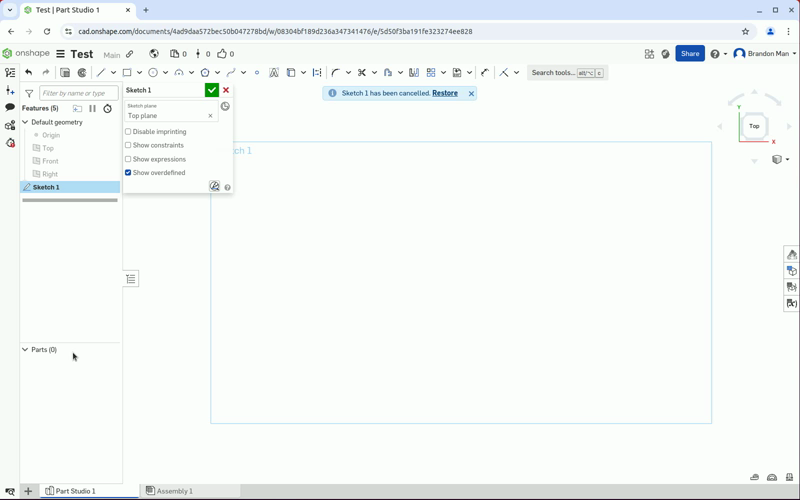
key(y)
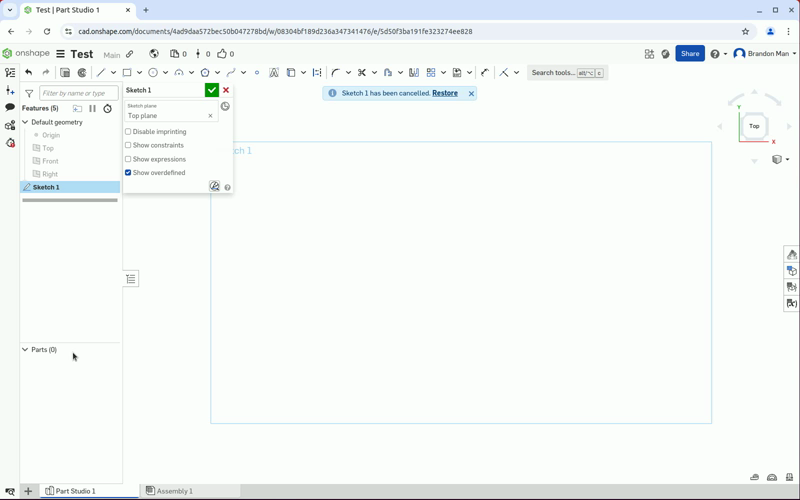
key(c)
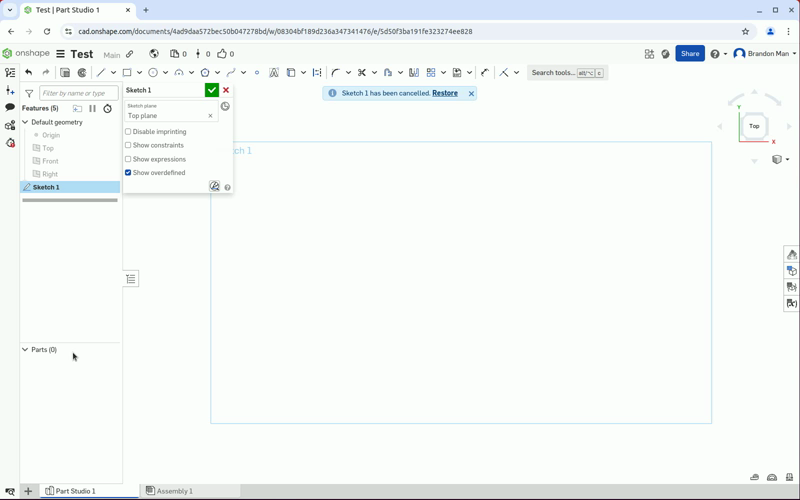
key_down(shift)
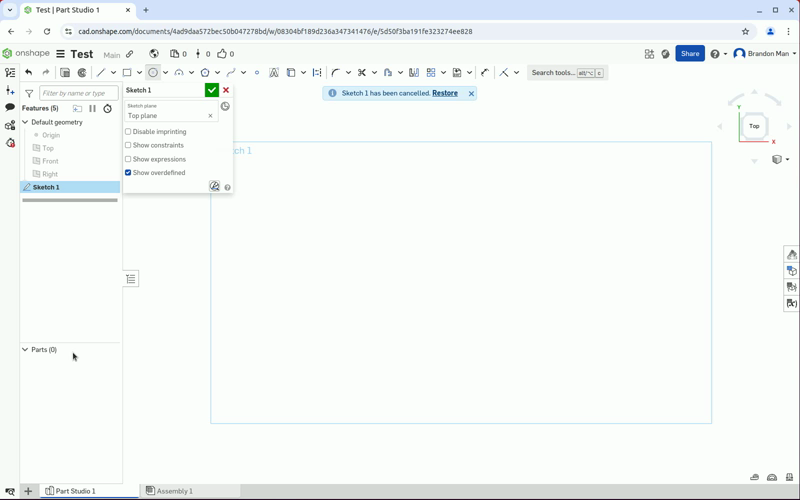
mouse_move(461, 282)
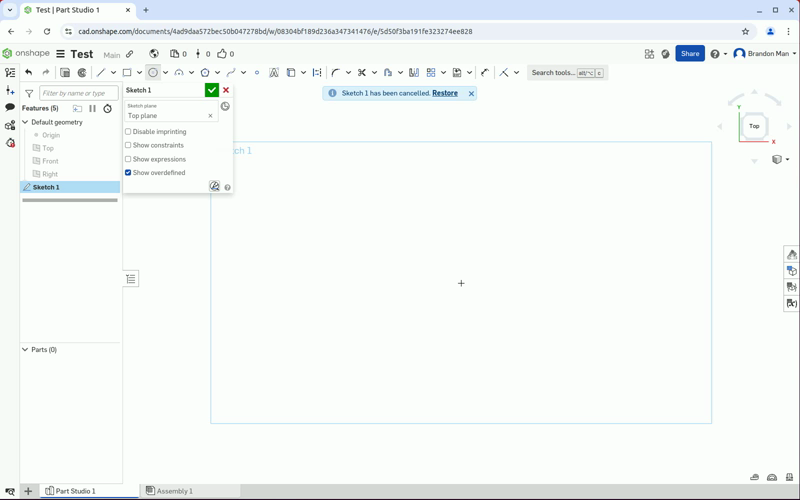
click(461, 282)
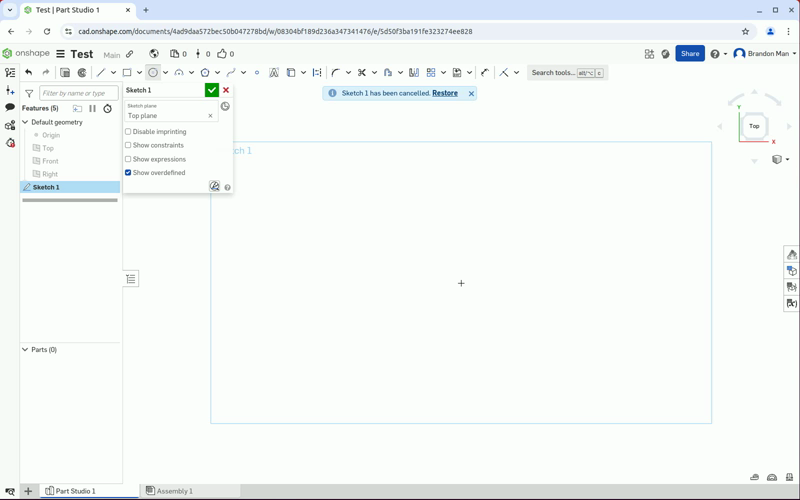
key_up(shift)
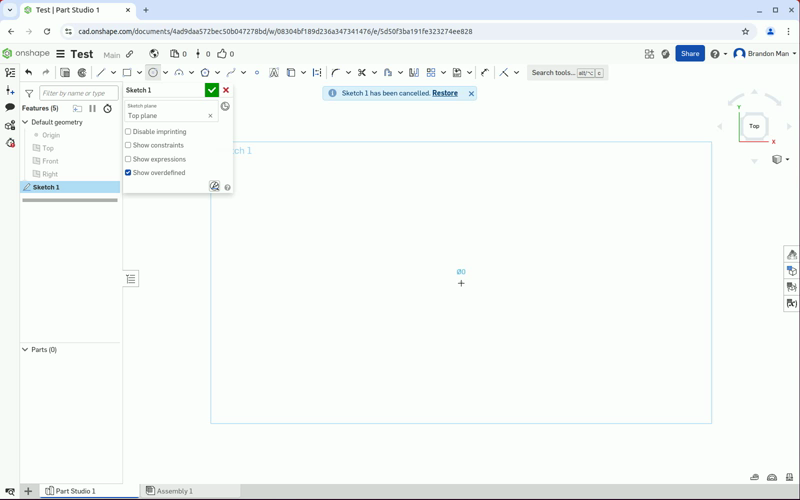
mouse_move(574, 282)
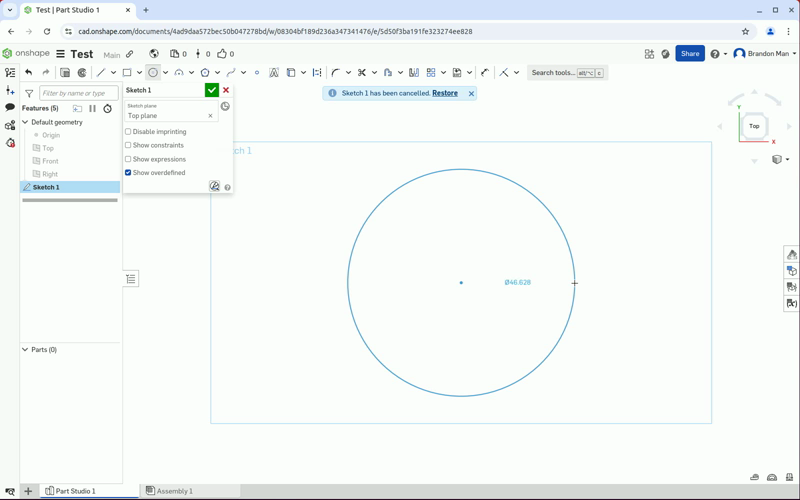
click(574, 282)
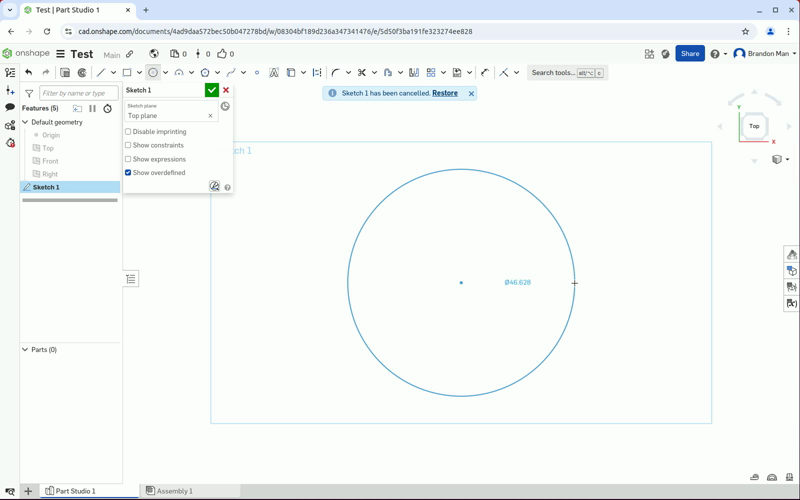
key(esc)
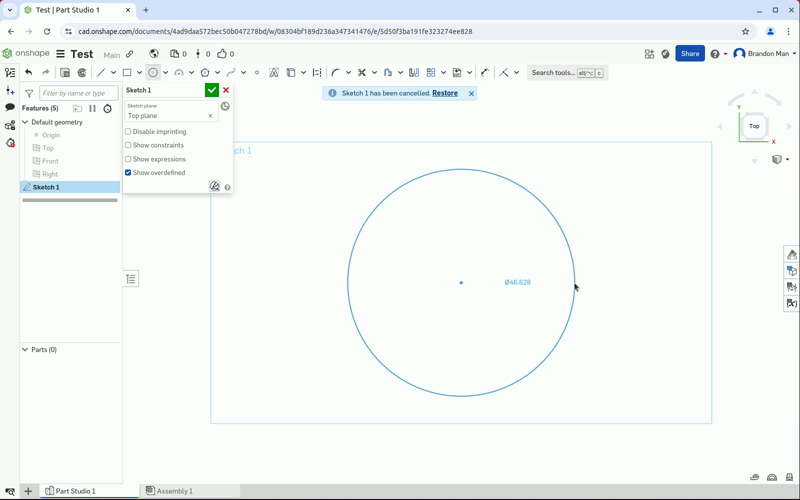
mouse_move(487, 211)
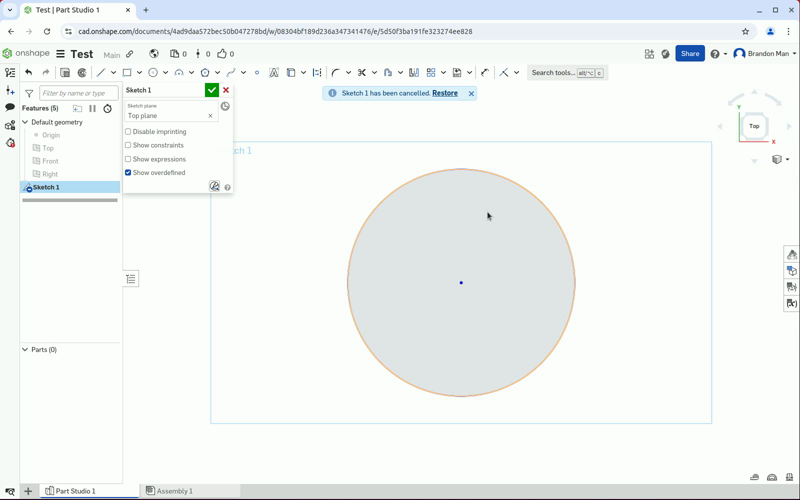
click(487, 211)
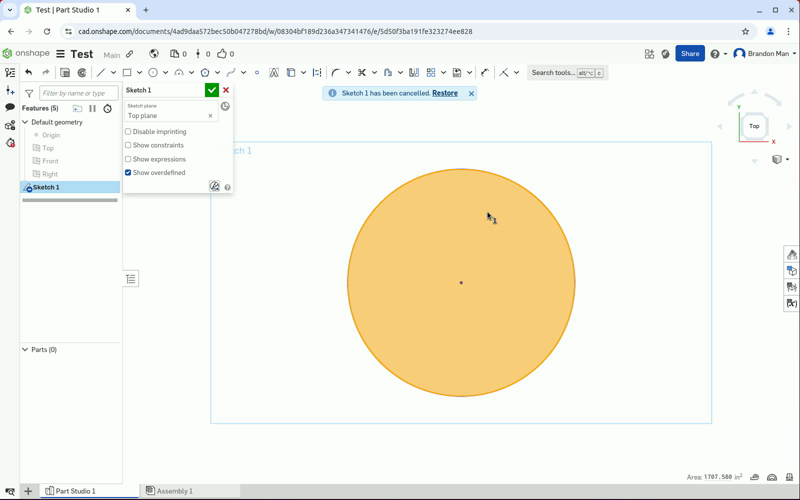
mouse_move(73, 352)
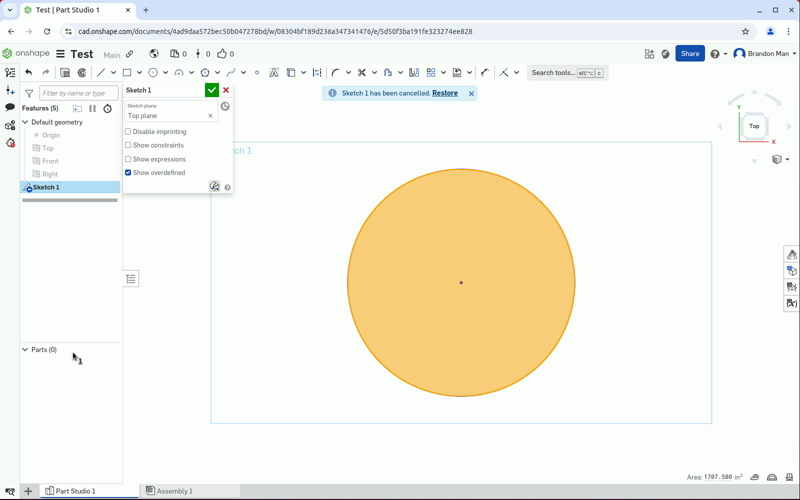
key(shift+y)
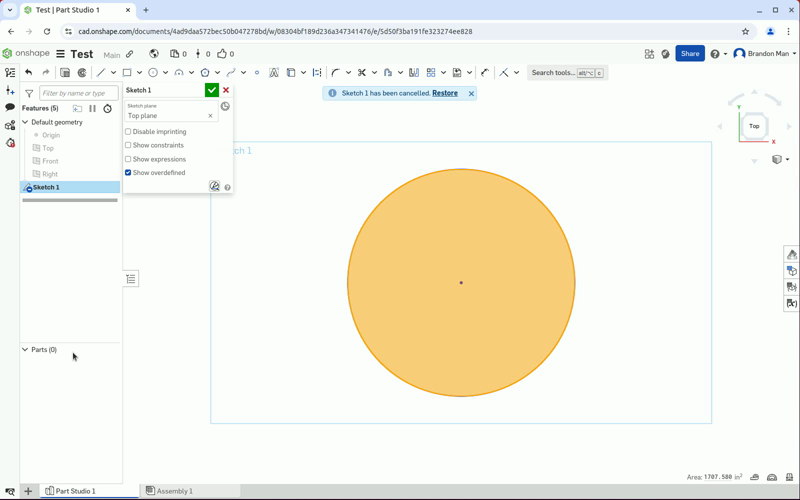
key(shift+e)
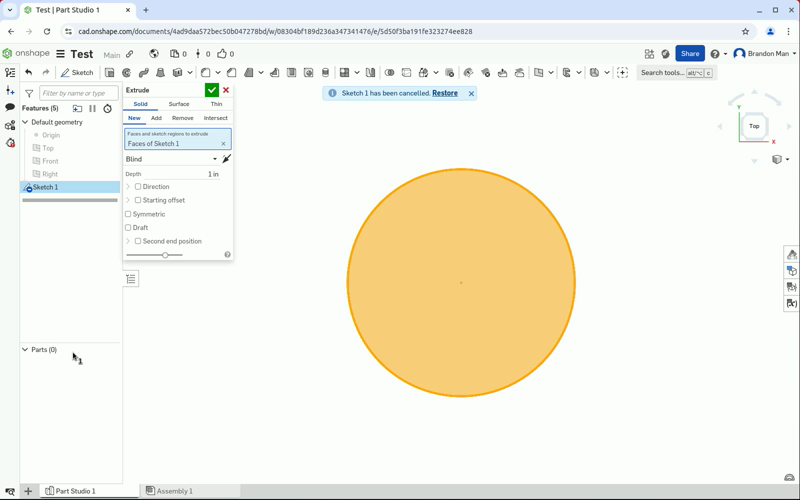
mouse_move(143, 106)
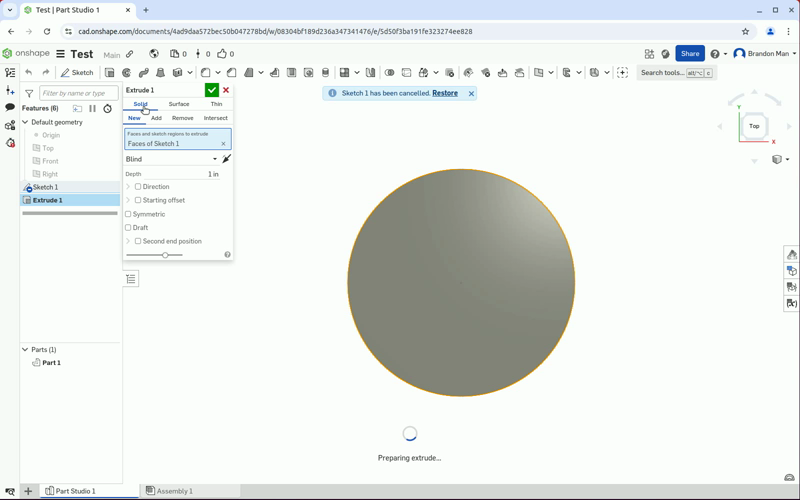
click(143, 106)
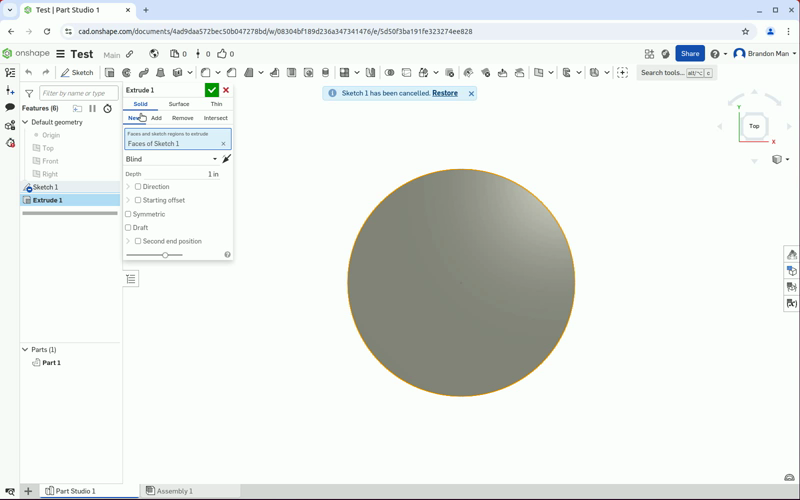
mouse_move(137, 120)
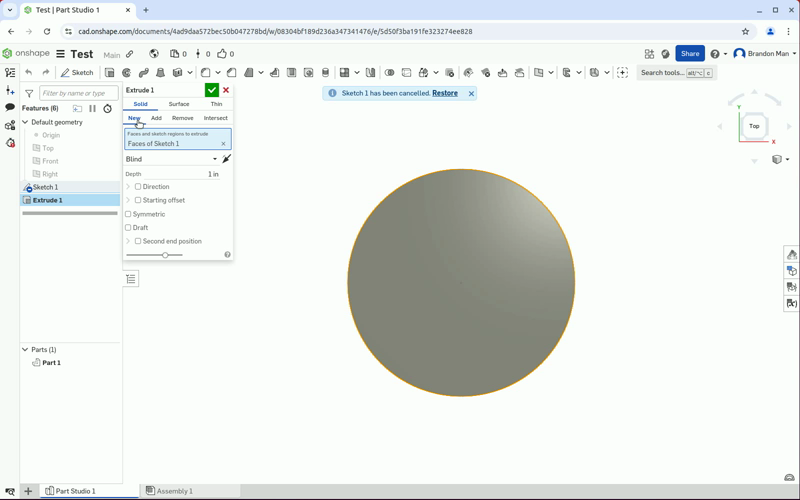
click(137, 120)
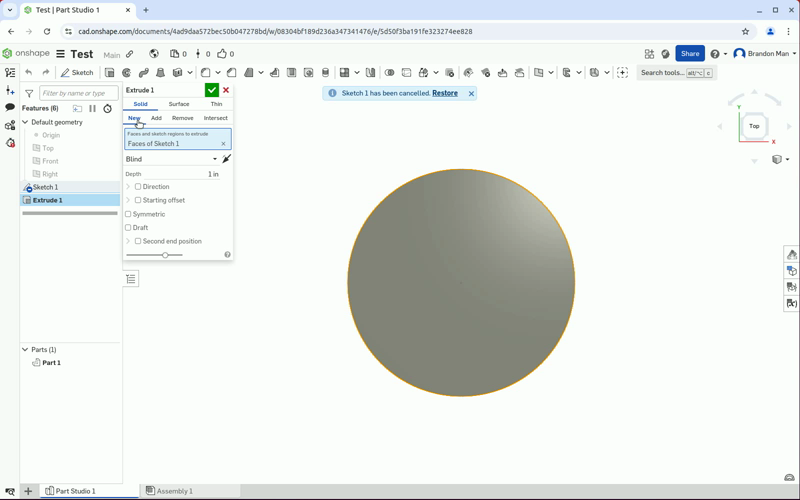
key(tab, 4)
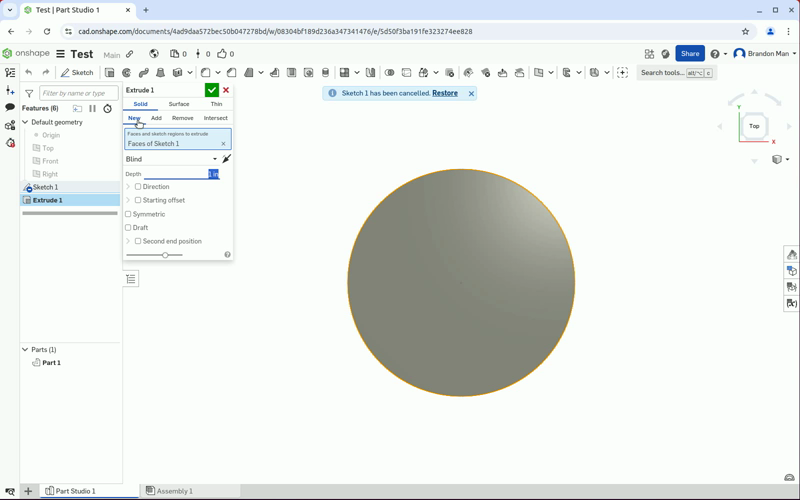
text(7.703)
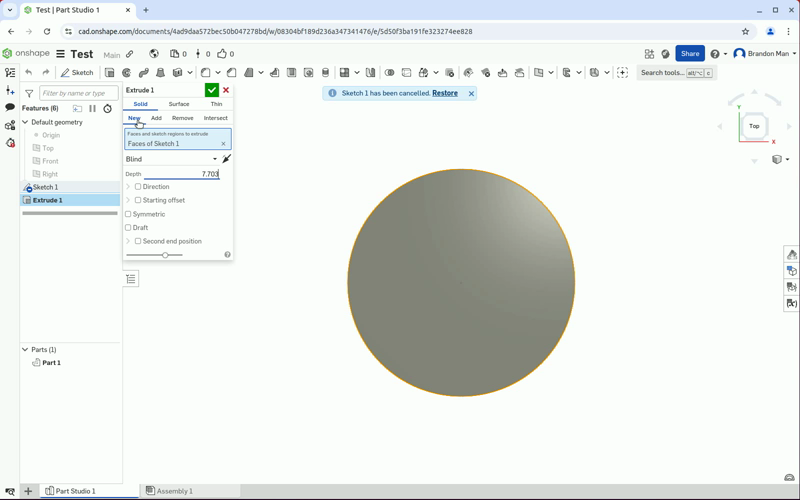
key(enter)
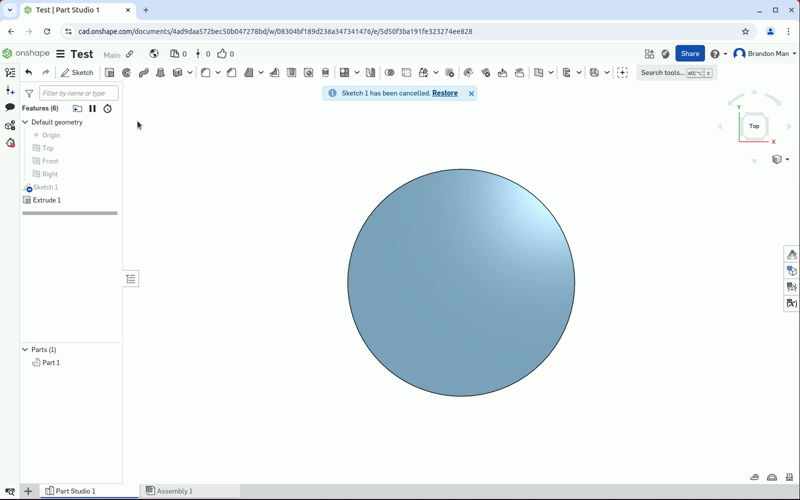
key(shift+h)
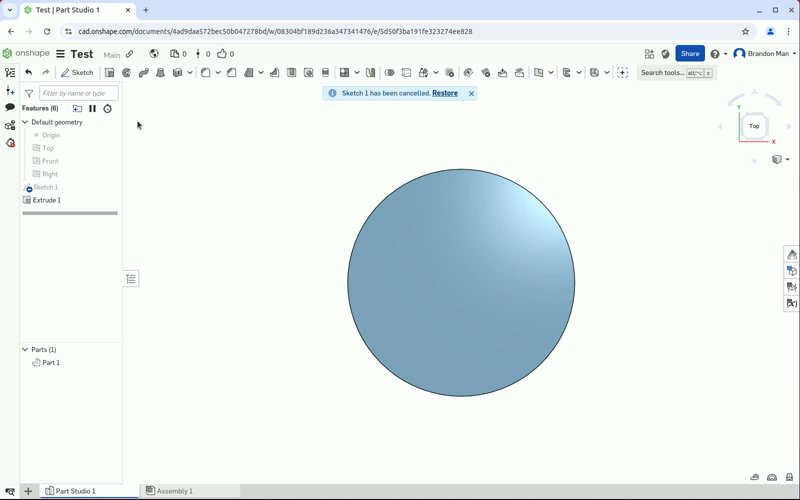
key(shift+h)
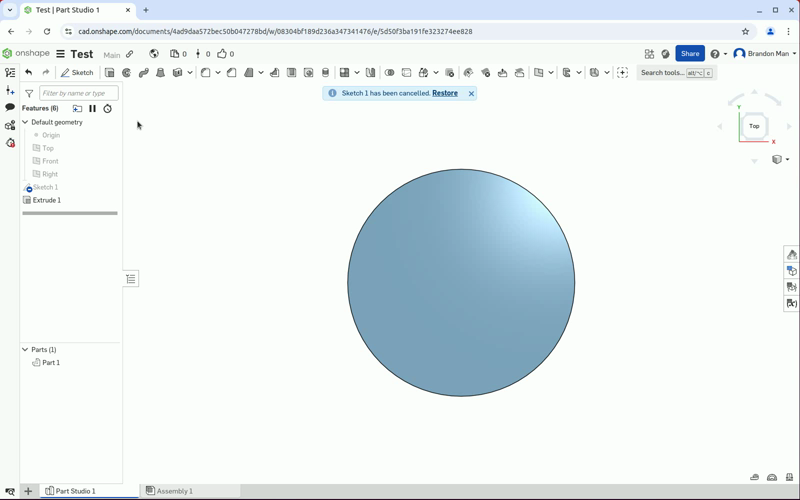
mouse_move(73, 189)
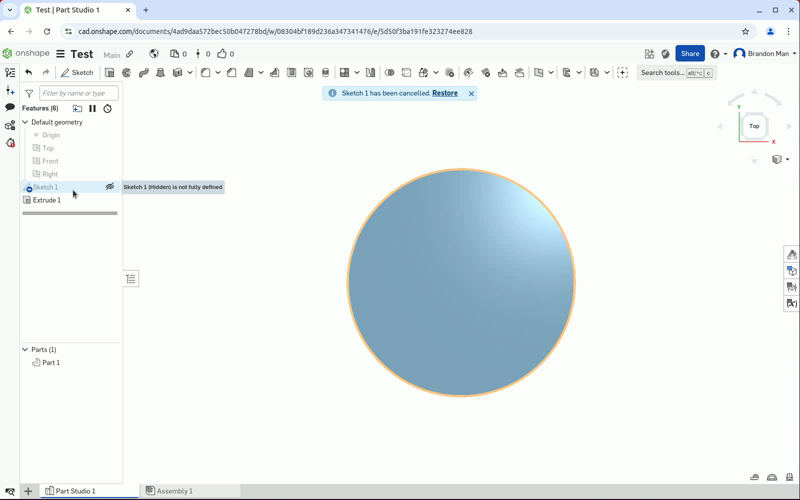
click(73, 189)
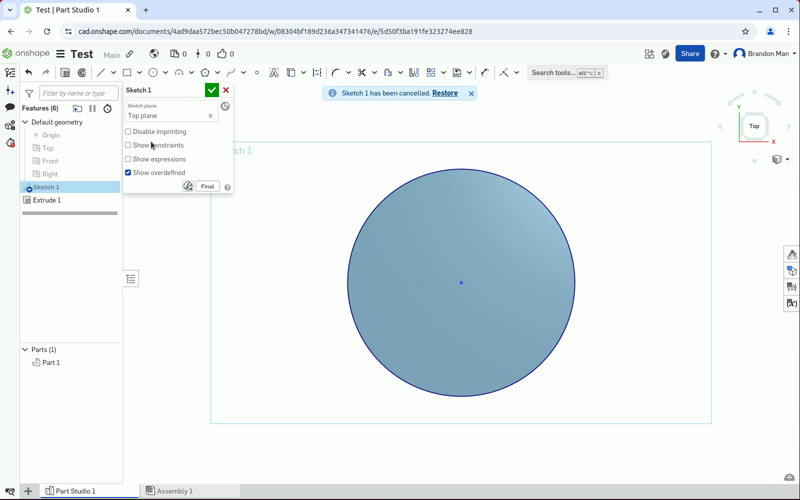
mouse_move(229, 92)
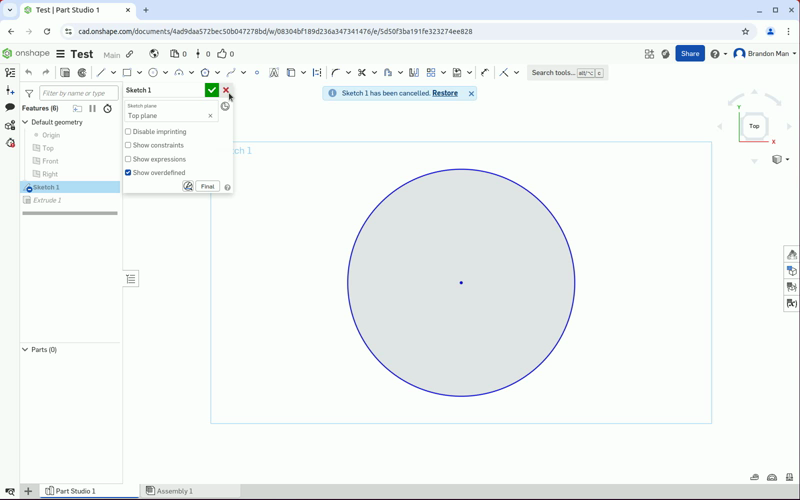
click(229, 92)
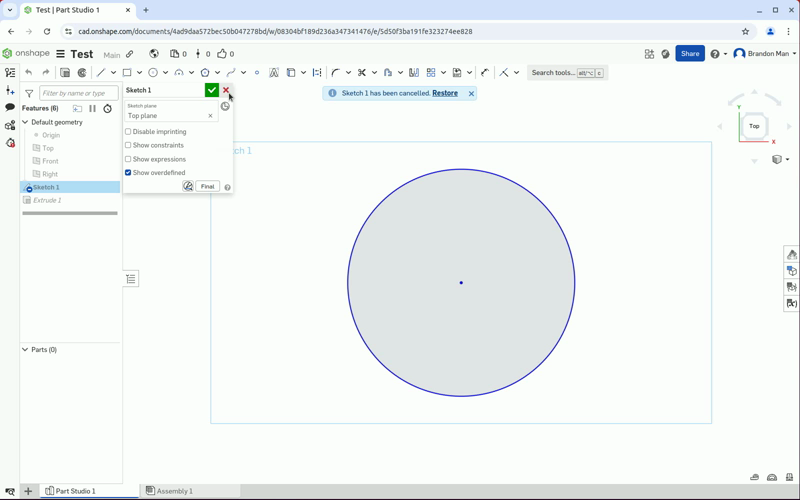
key(shift+s)
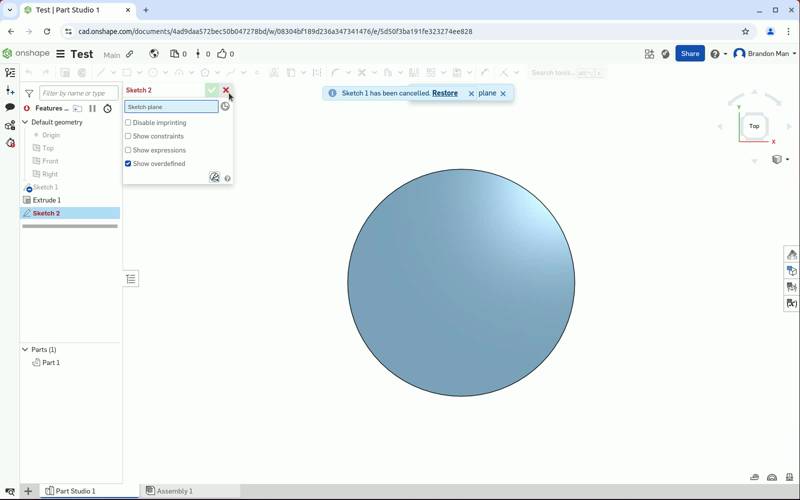
mouse_move(73, 150)
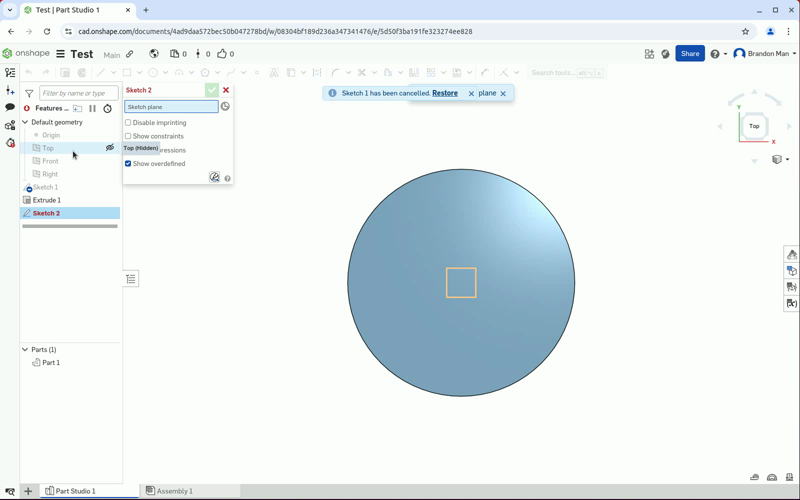
click(73, 150)
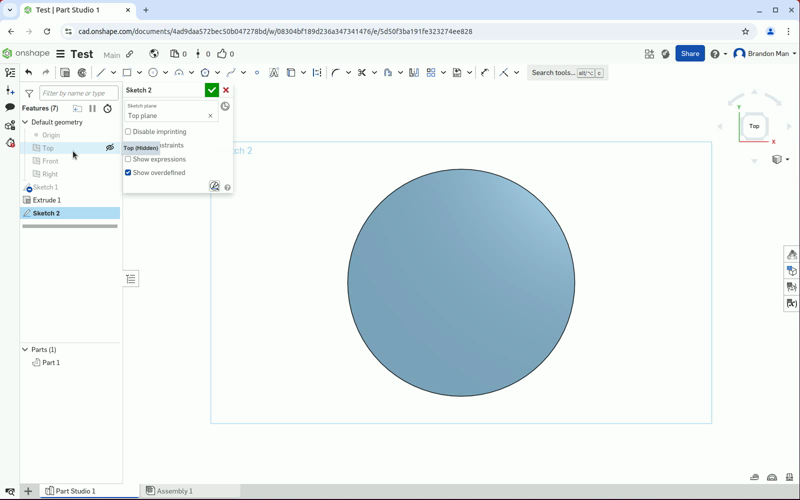
mouse_move(73, 352)
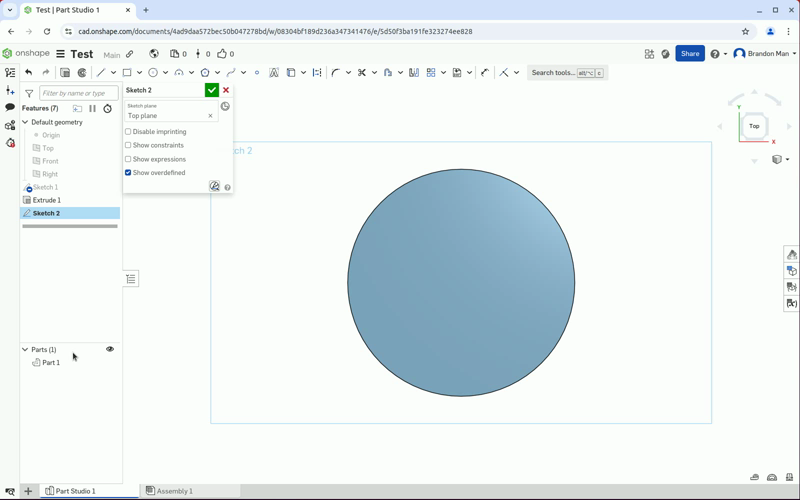
key(y)
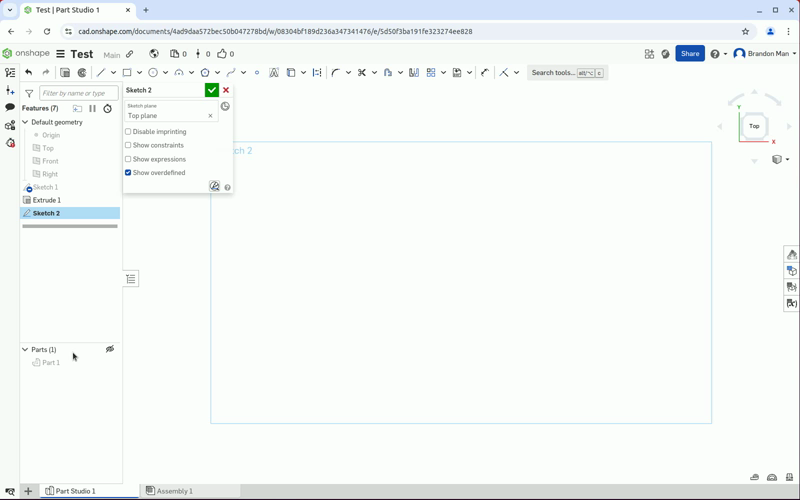
key(c)
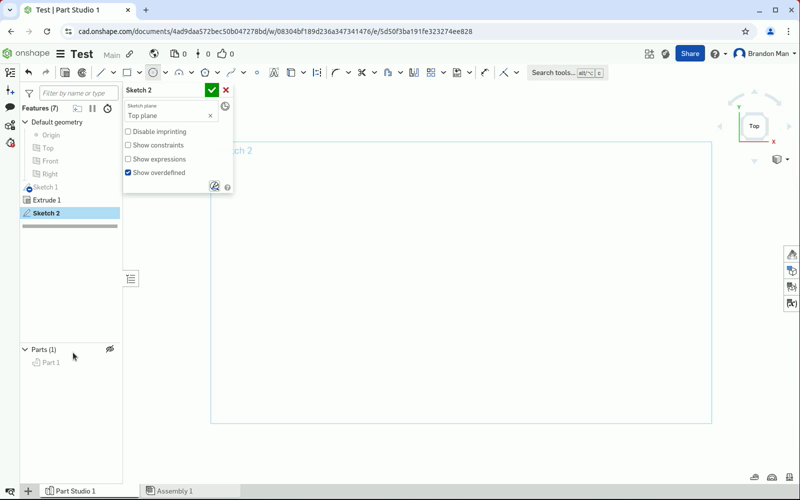
key_down(shift)
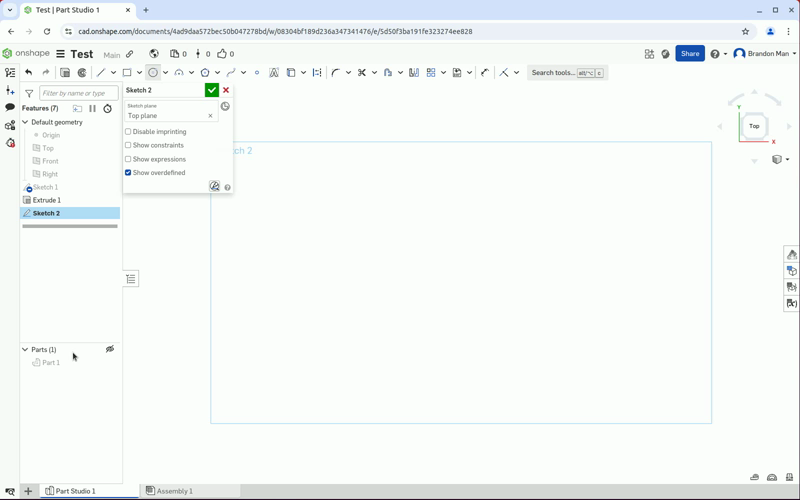
mouse_move(461, 282)
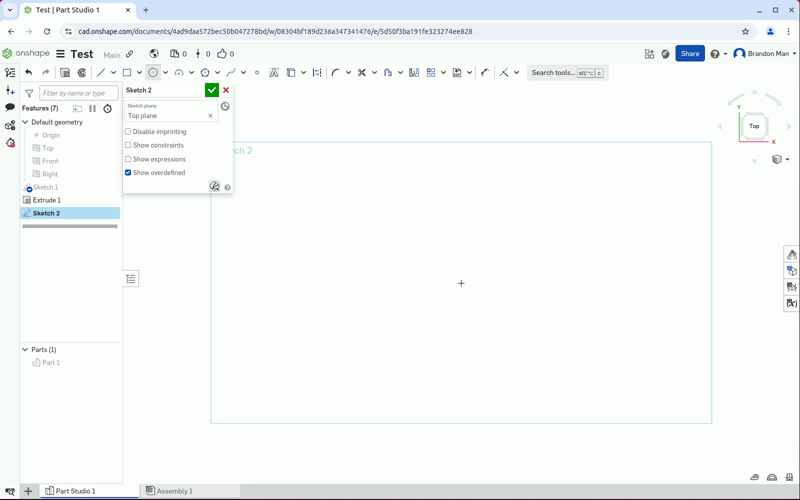
click(461, 282)
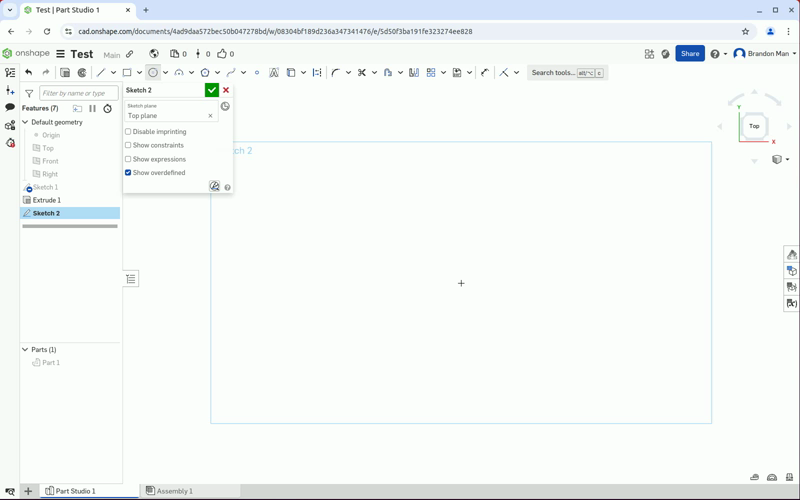
key_up(shift)
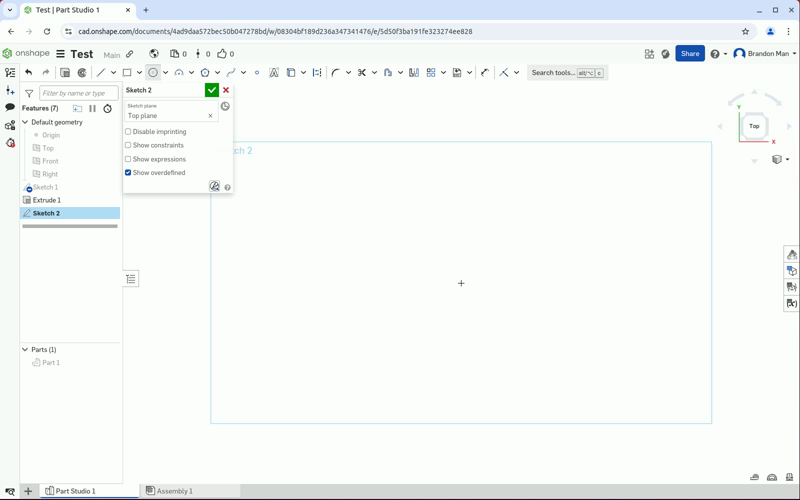
mouse_move(574, 282)
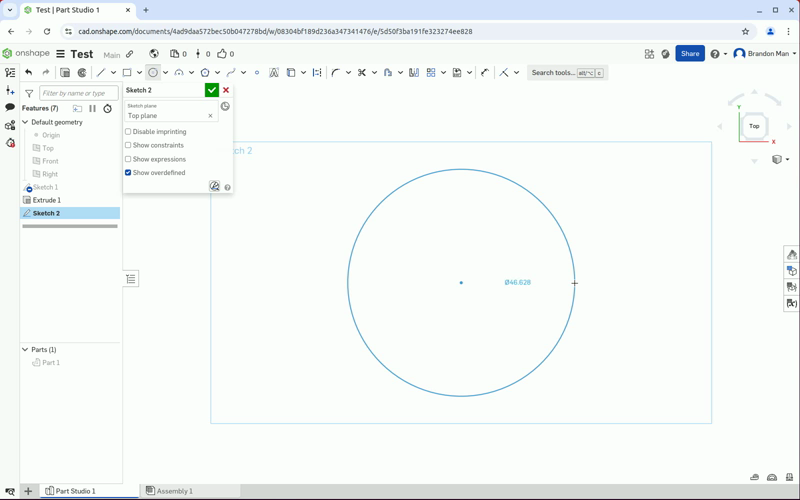
click(574, 282)
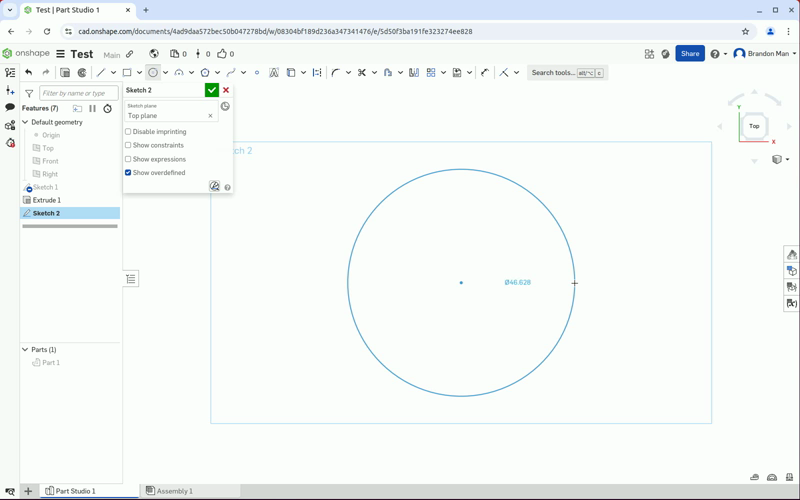
key(esc)
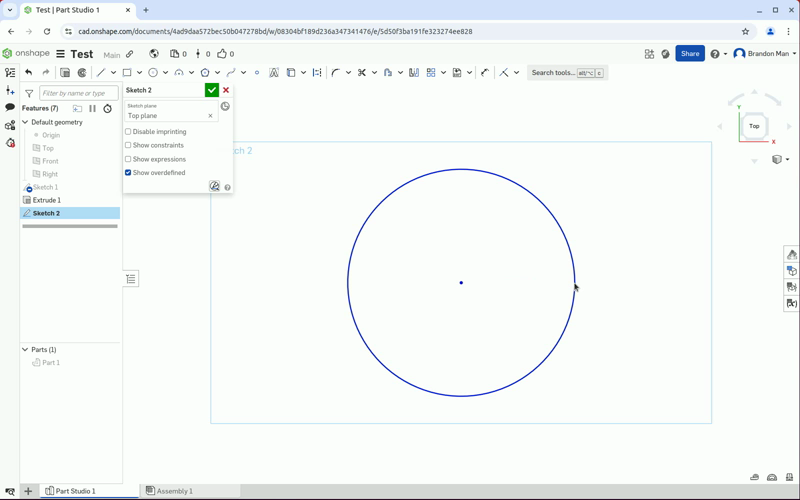
mouse_move(536, 276)
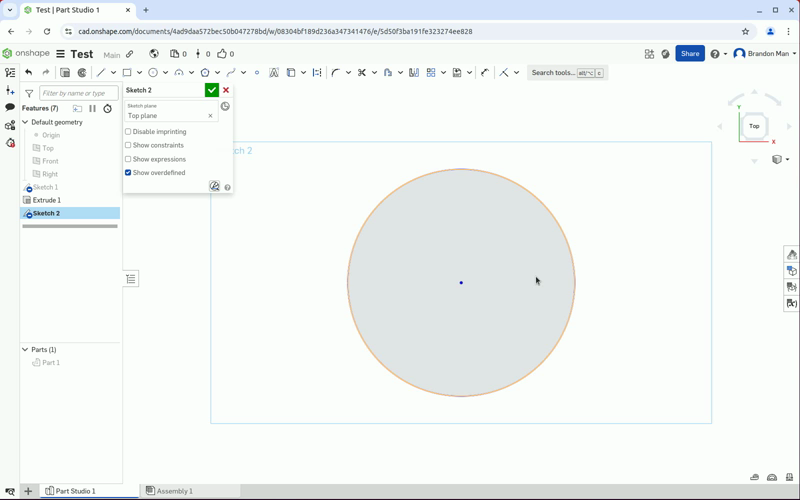
click(536, 276)
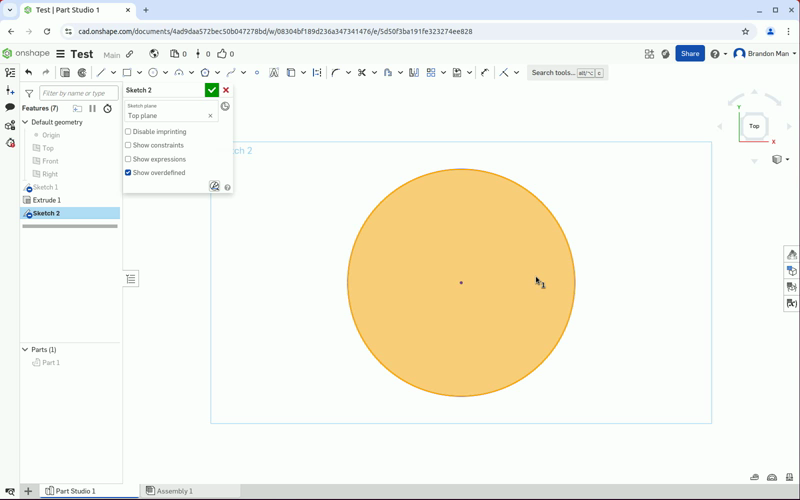
mouse_move(73, 352)
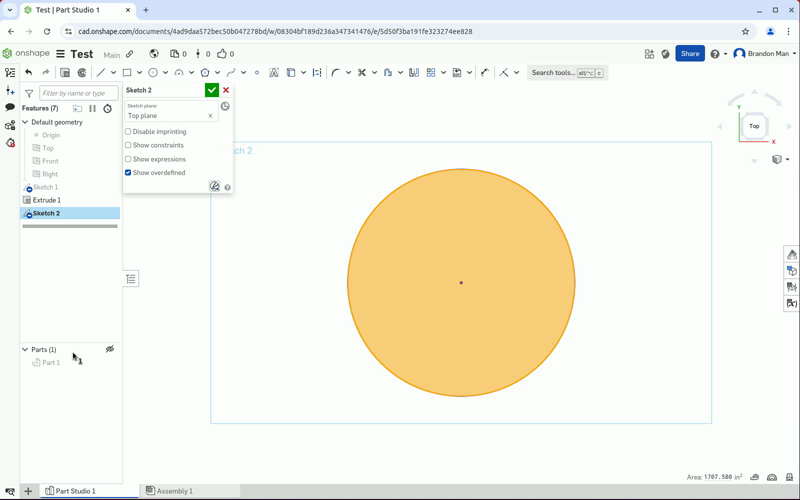
key(shift+y)
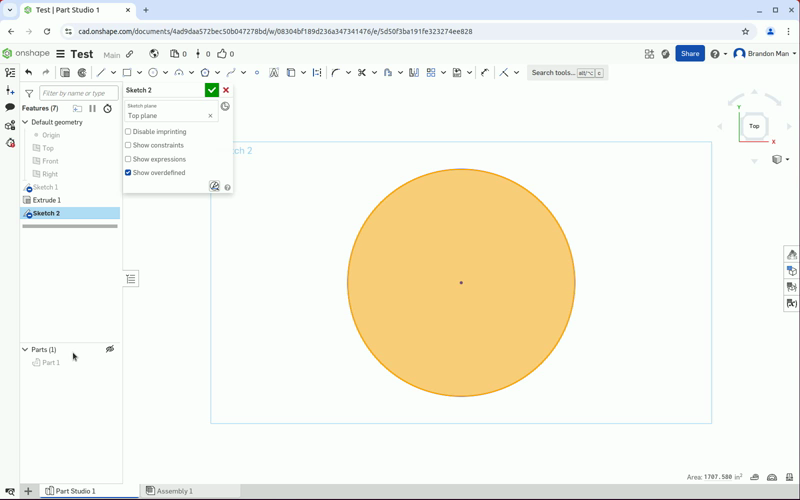
key(shift+e)
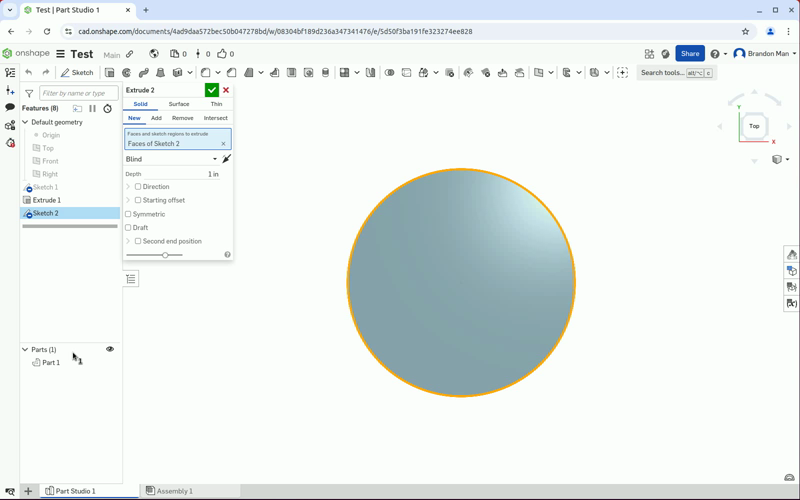
mouse_move(143, 106)
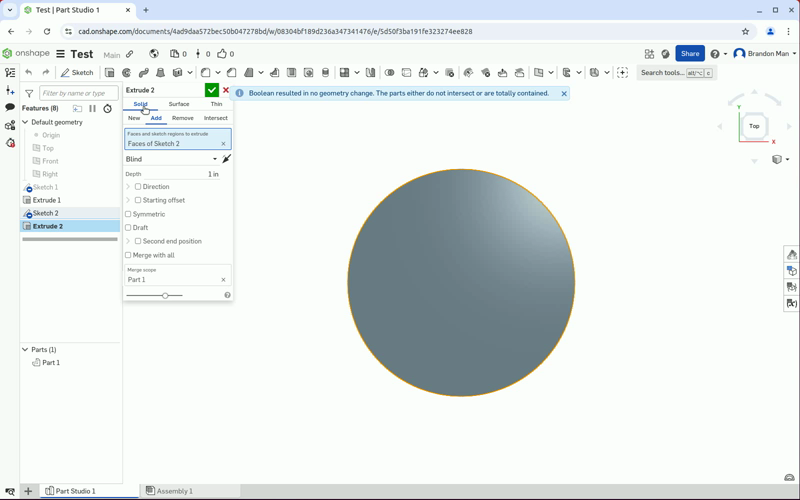
click(143, 106)
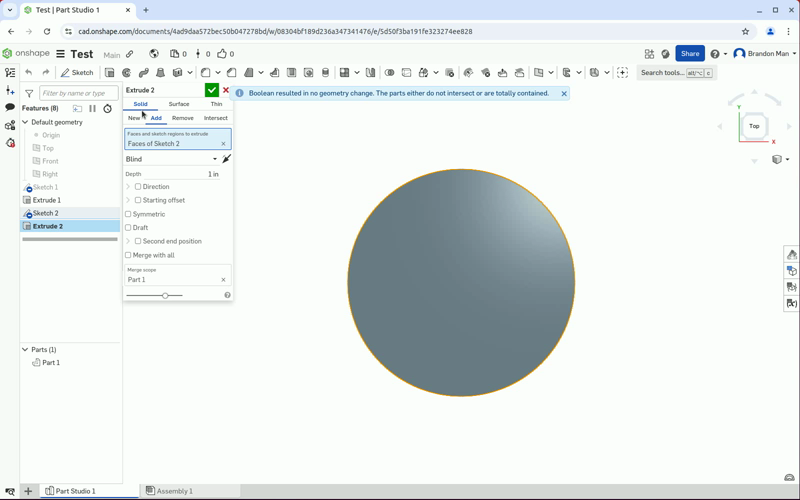
mouse_move(137, 120)
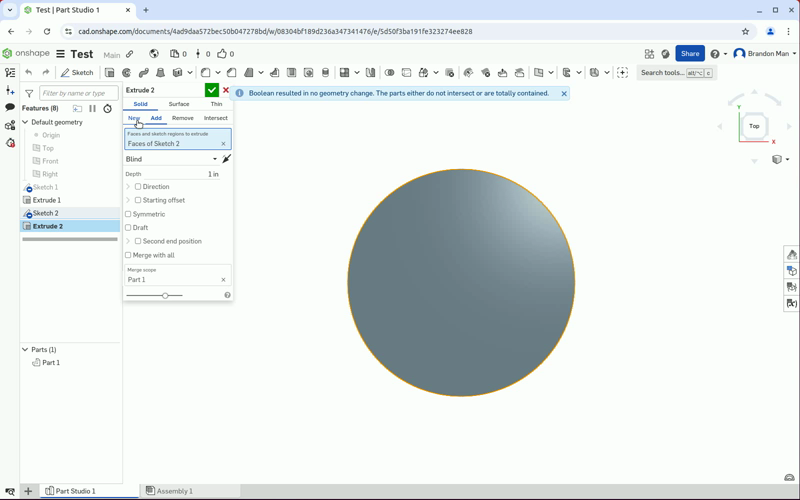
click(137, 120)
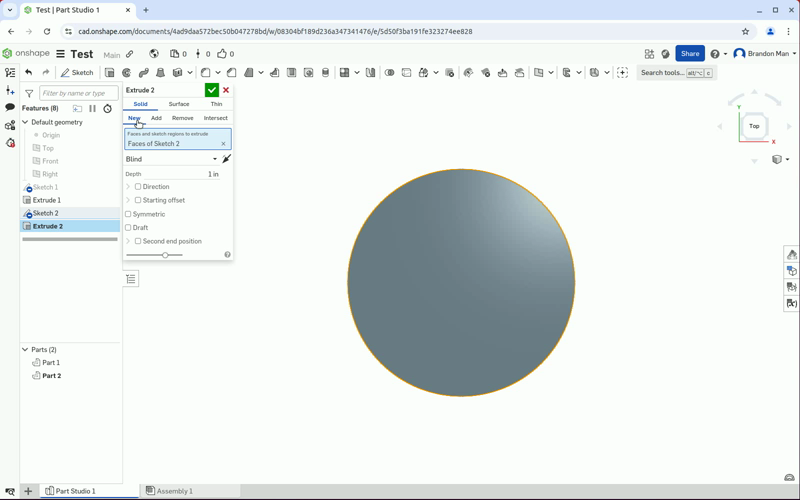
key(tab, 4)
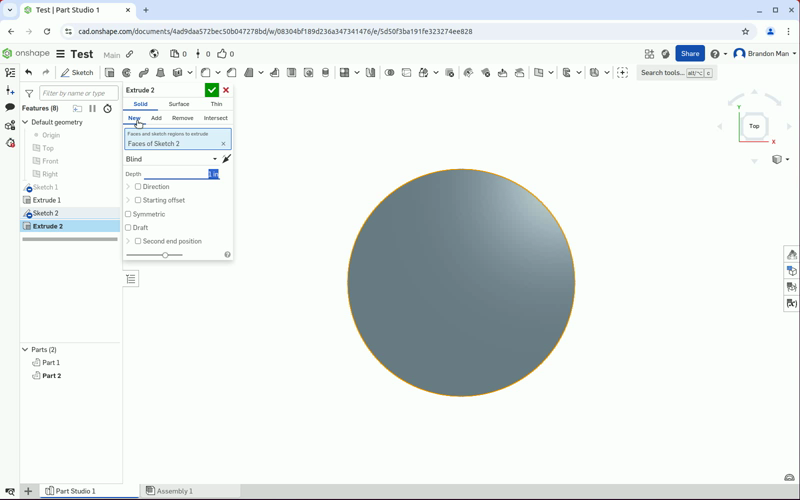
text(7.703)
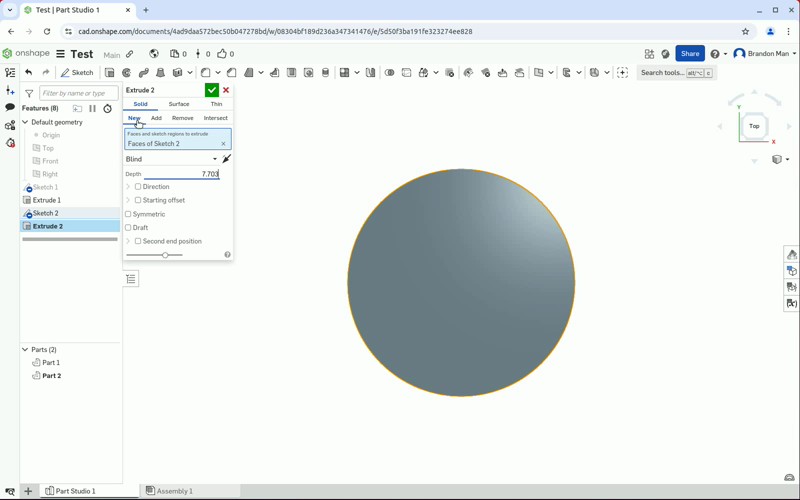
key(enter)
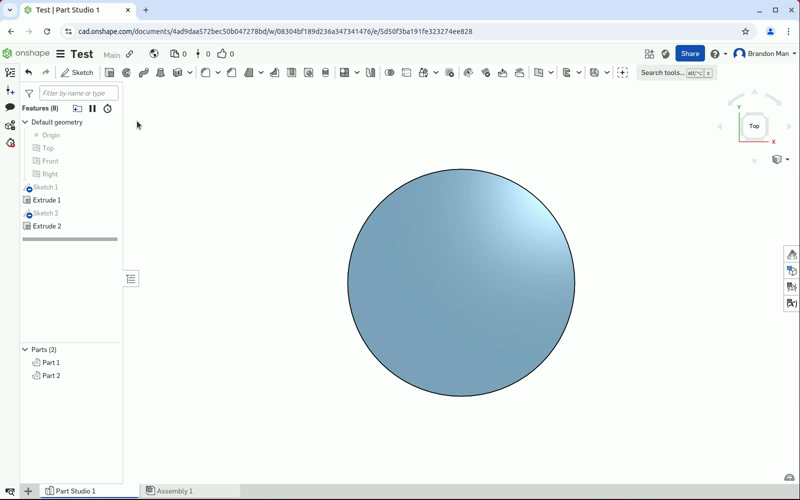
key(shift+h)
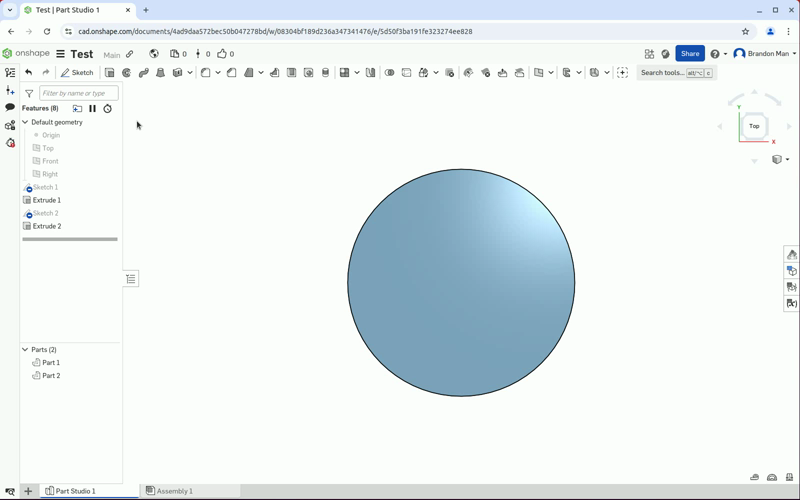
key(shift+h)
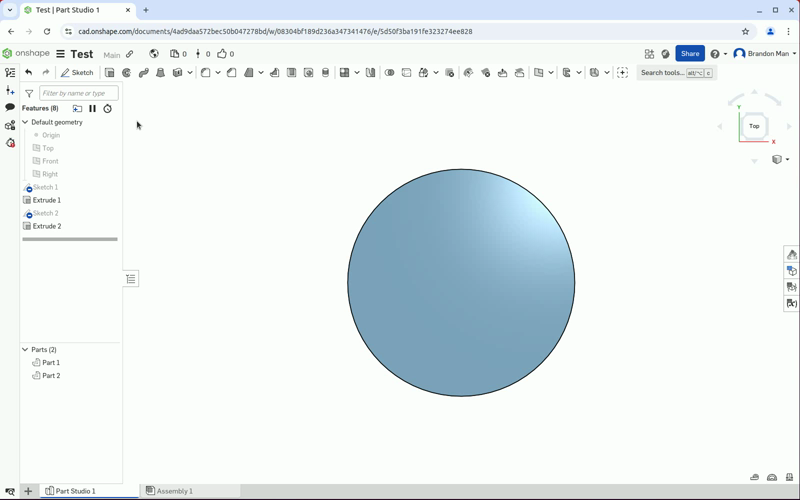
mouse_move(73, 189)
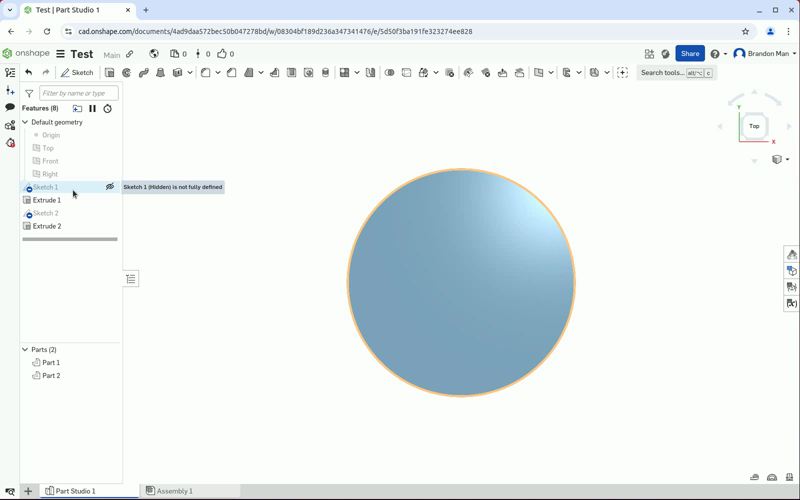
click(73, 189)
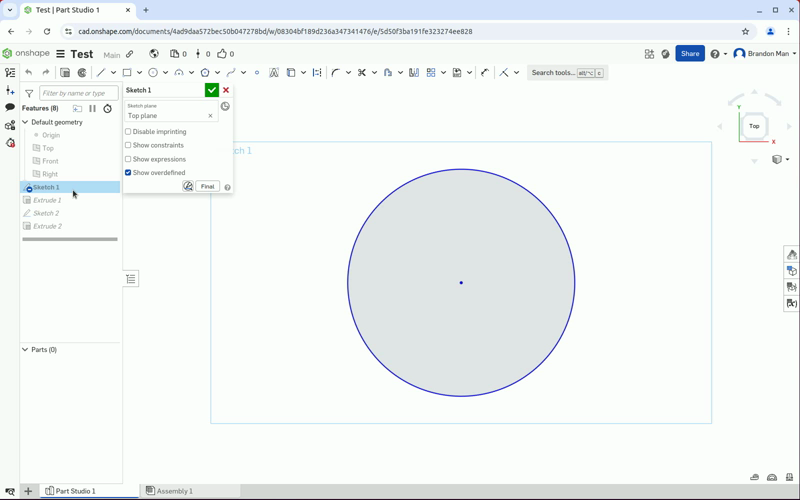
mouse_move(229, 92)
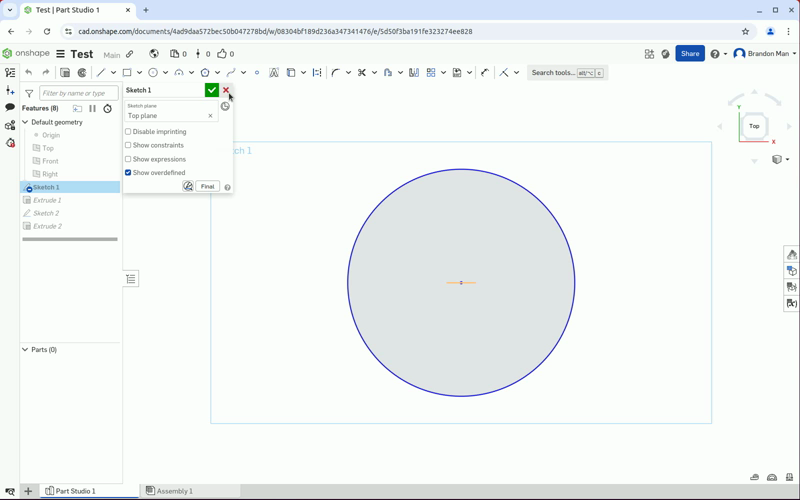
click(229, 92)
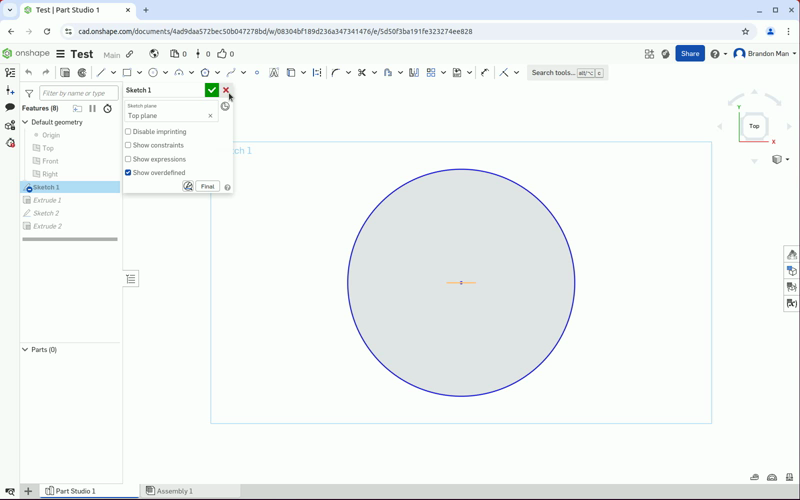
key(shift+s)
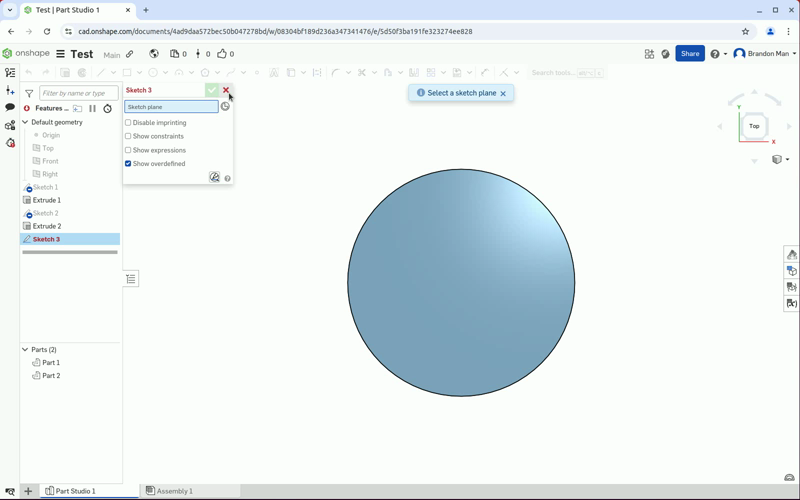
mouse_move(73, 150)
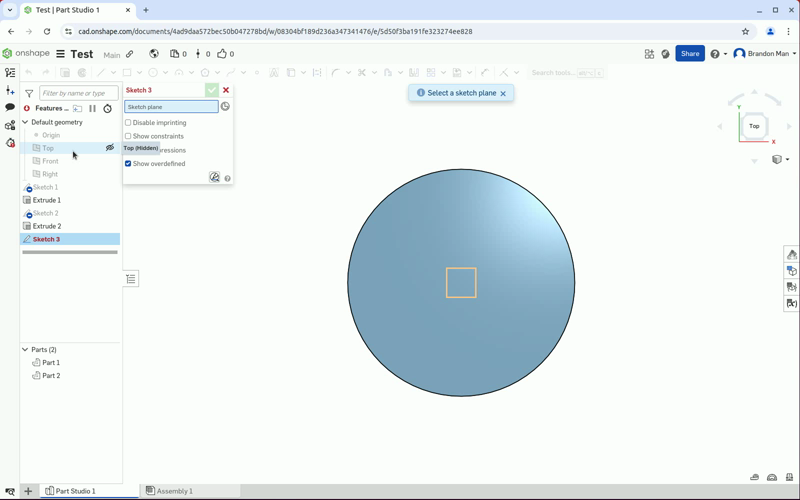
click(73, 150)
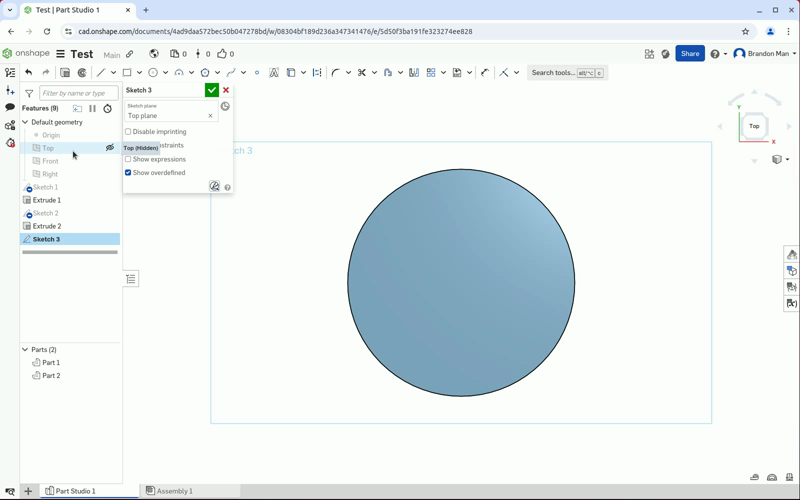
mouse_move(73, 352)
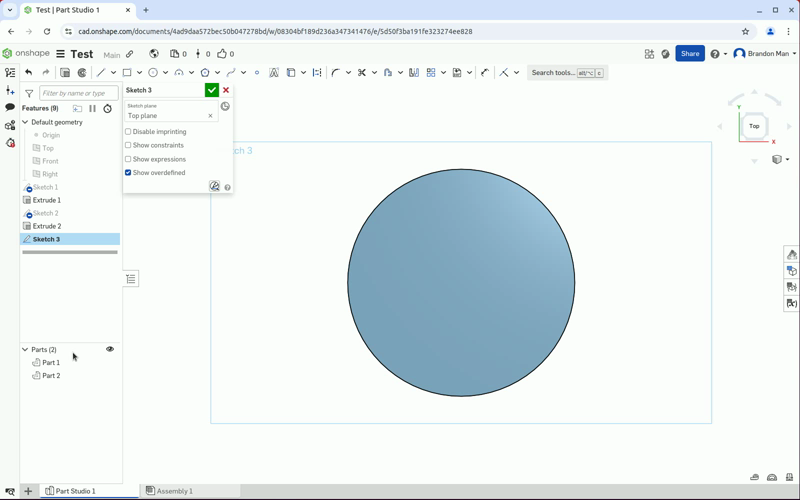
key(y)
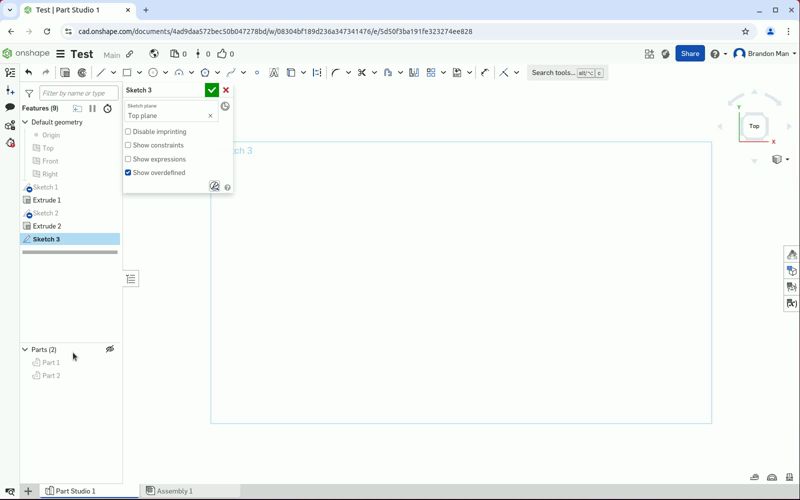
key(c)
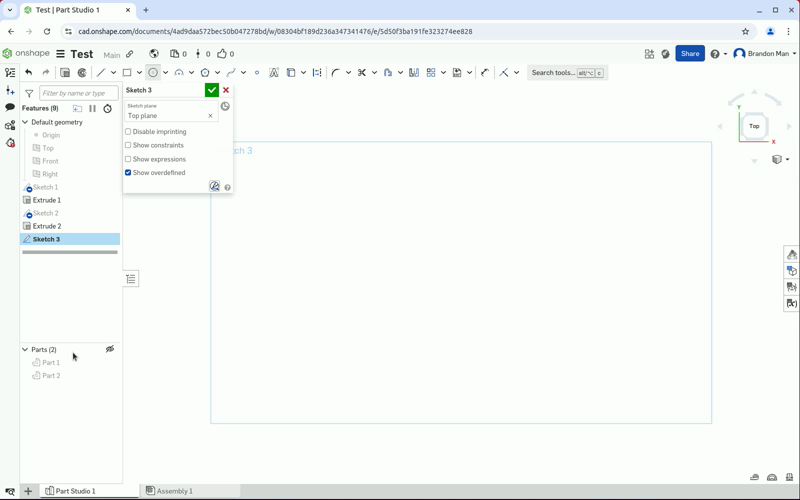
key_down(shift)
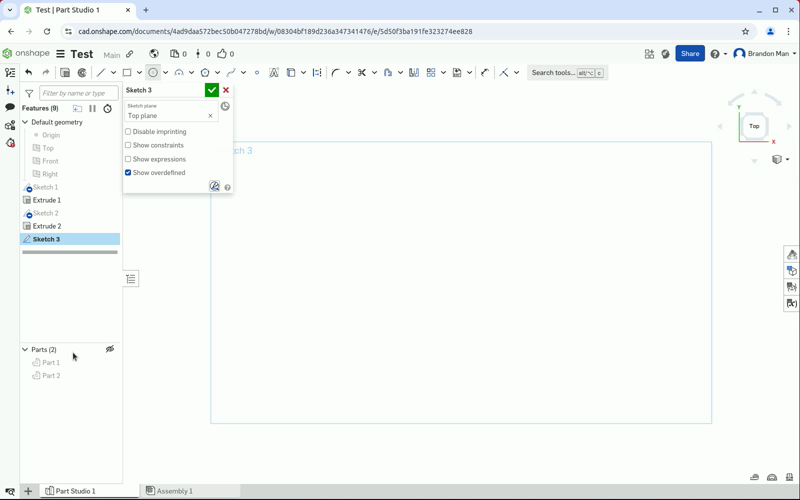
mouse_move(461, 282)
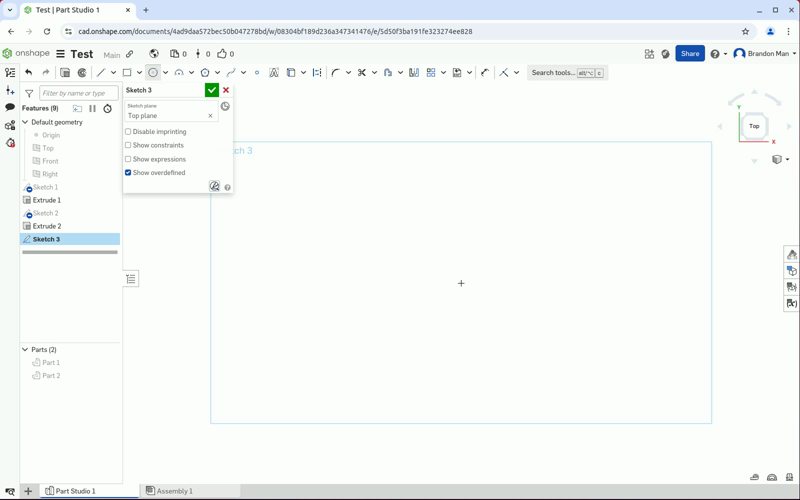
click(461, 282)
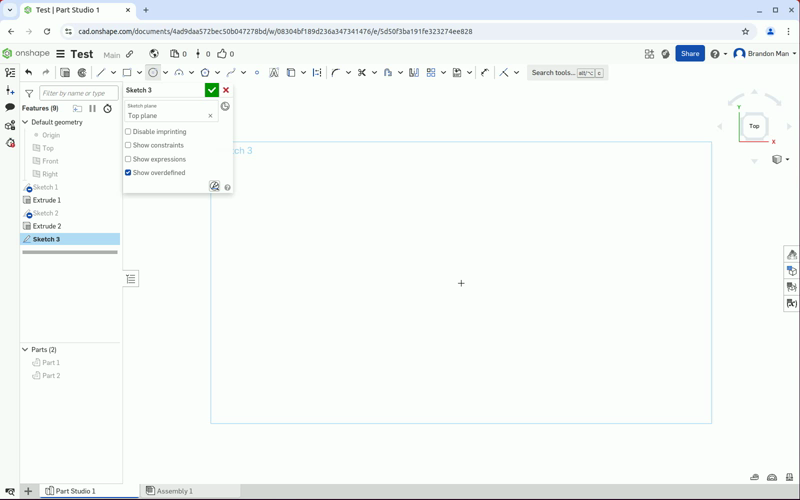
key_up(shift)
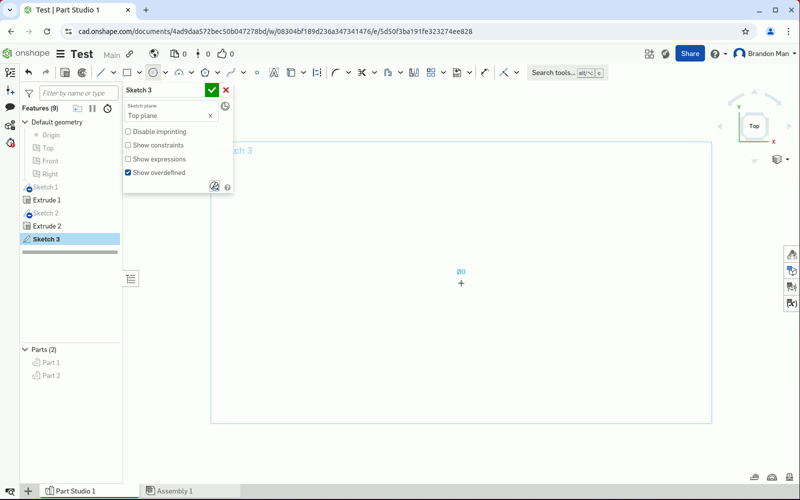
mouse_move(574, 282)
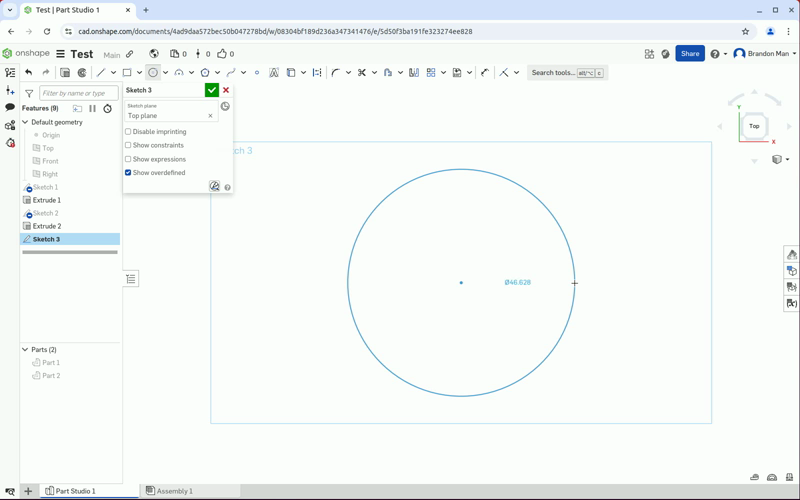
click(574, 282)
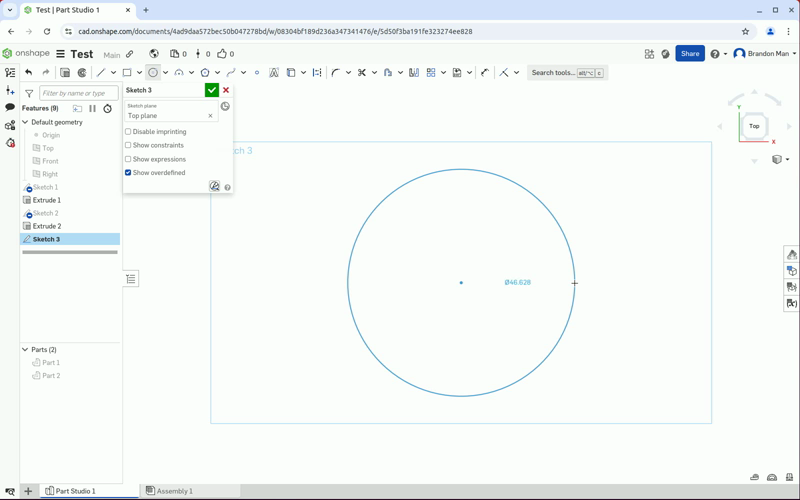
key(esc)
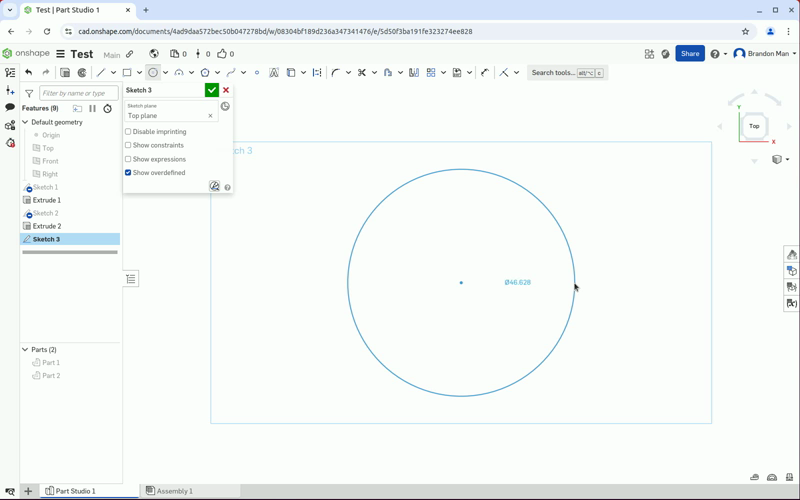
mouse_move(444, 333)
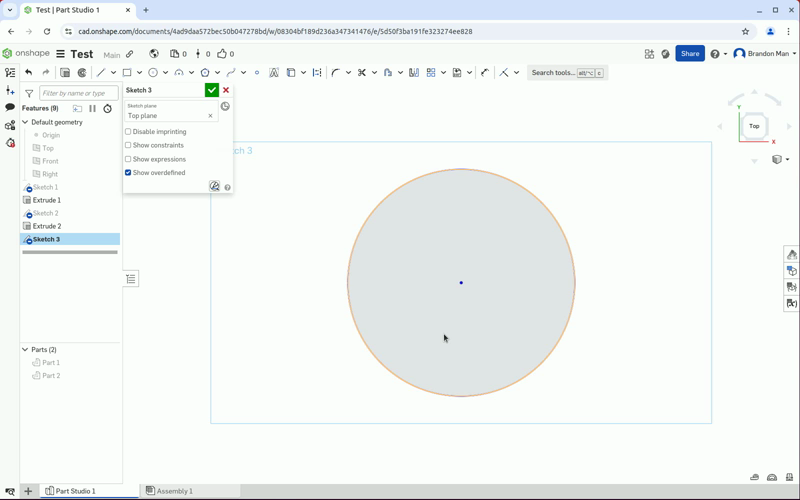
click(444, 333)
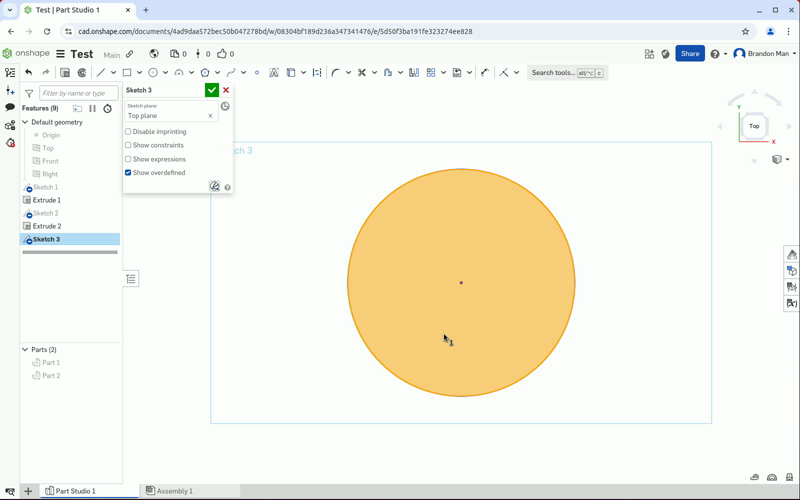
mouse_move(73, 352)
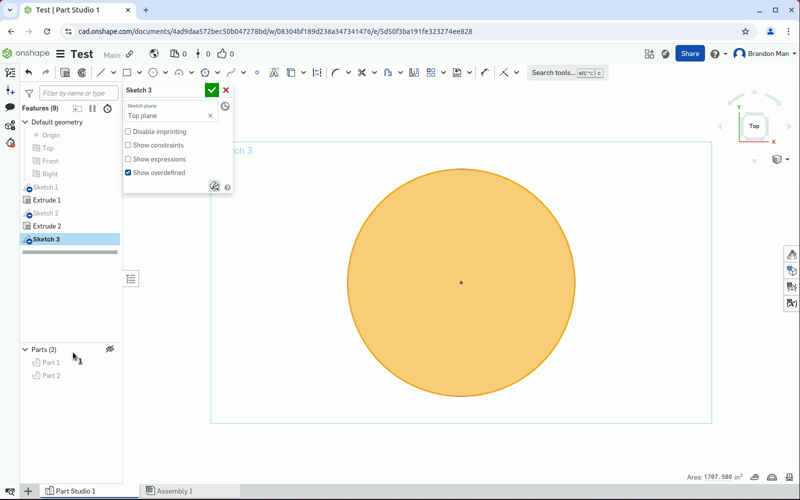
key(shift+y)
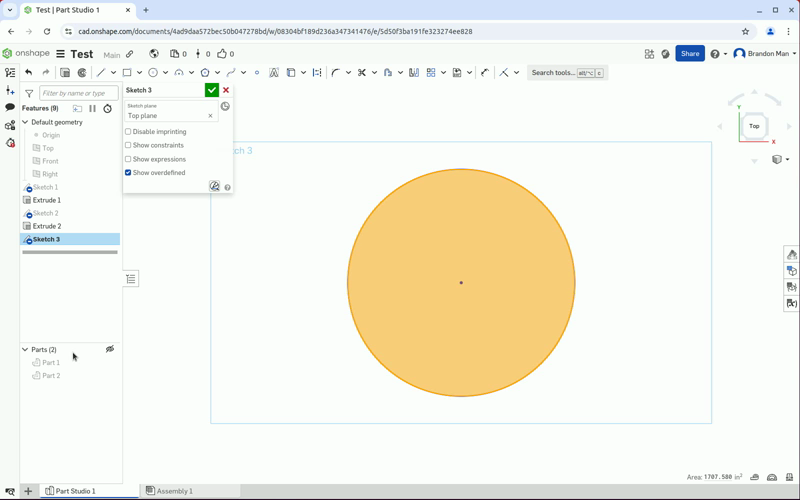
key(shift+e)
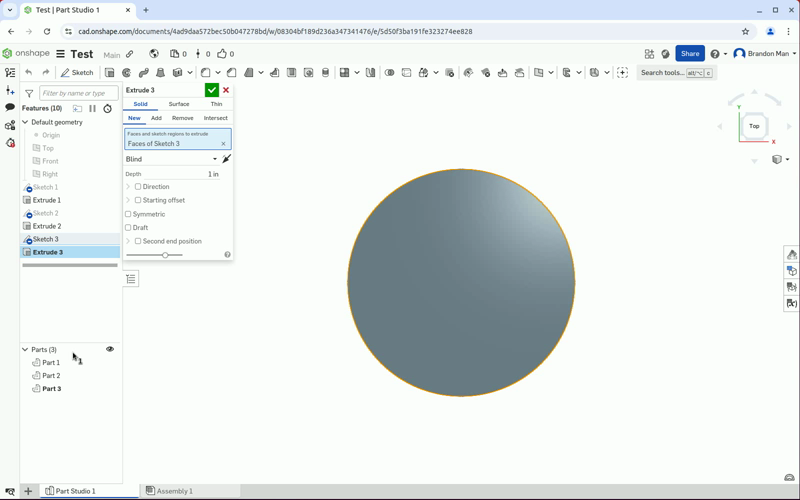
mouse_move(143, 106)
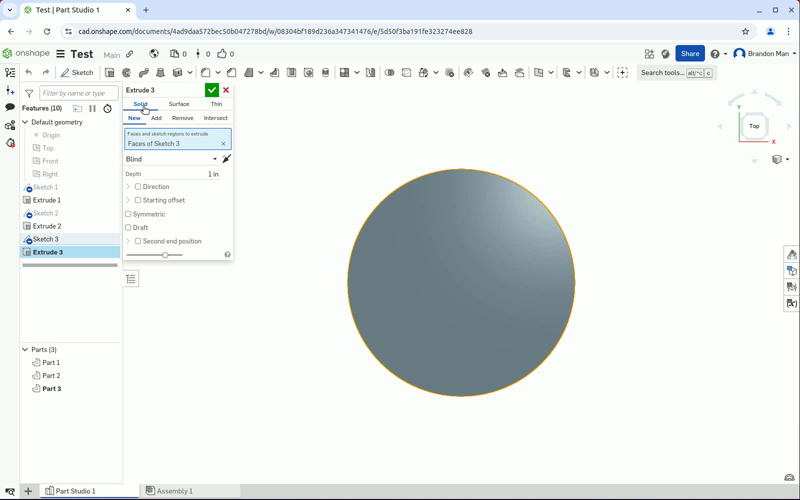
click(143, 106)
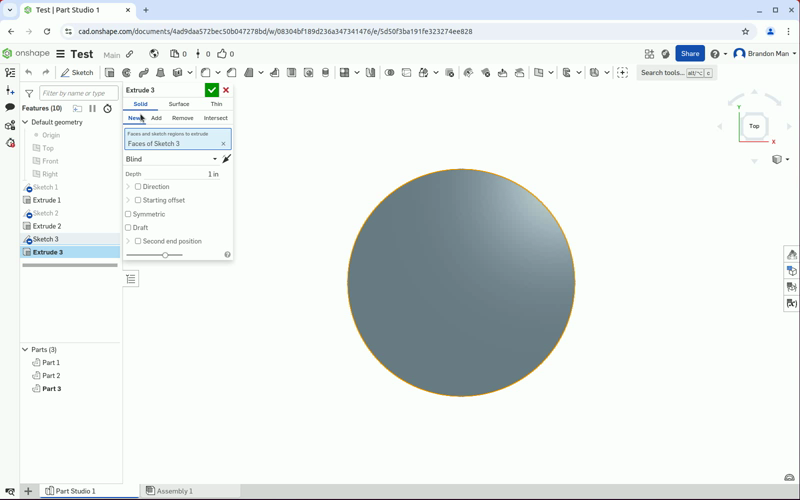
mouse_move(137, 120)
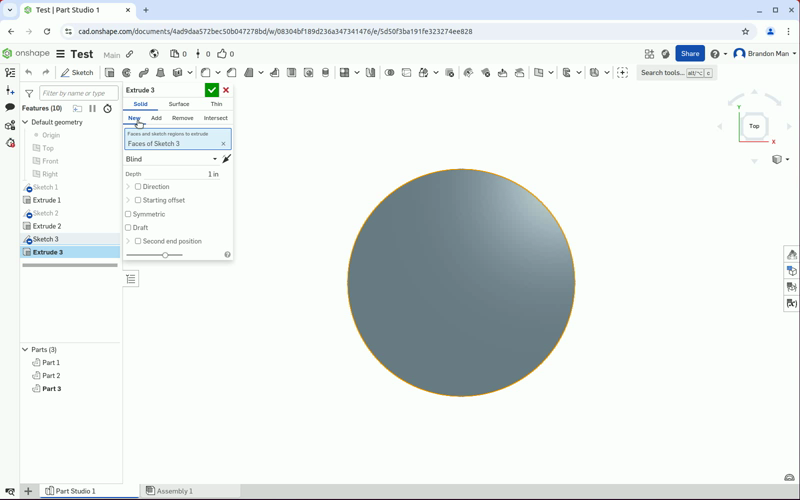
click(137, 120)
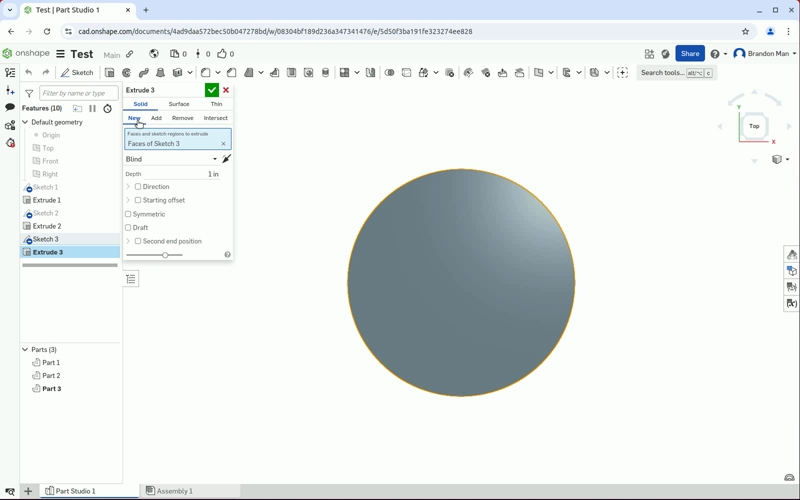
key(tab, 4)
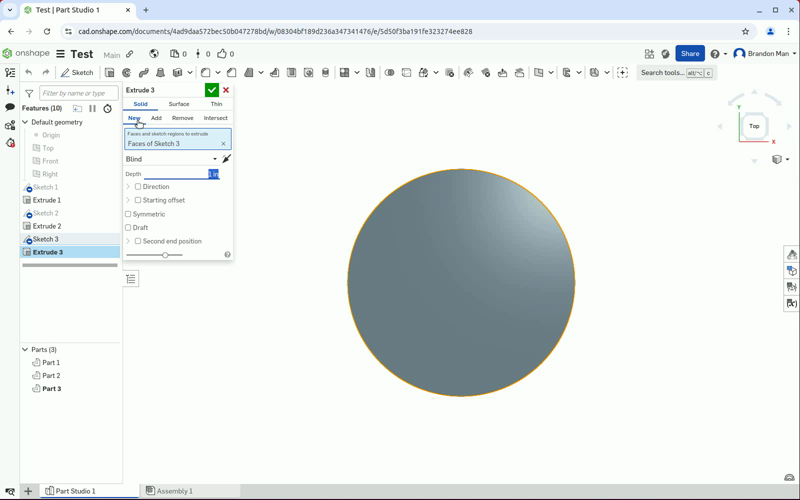
text(7.703)
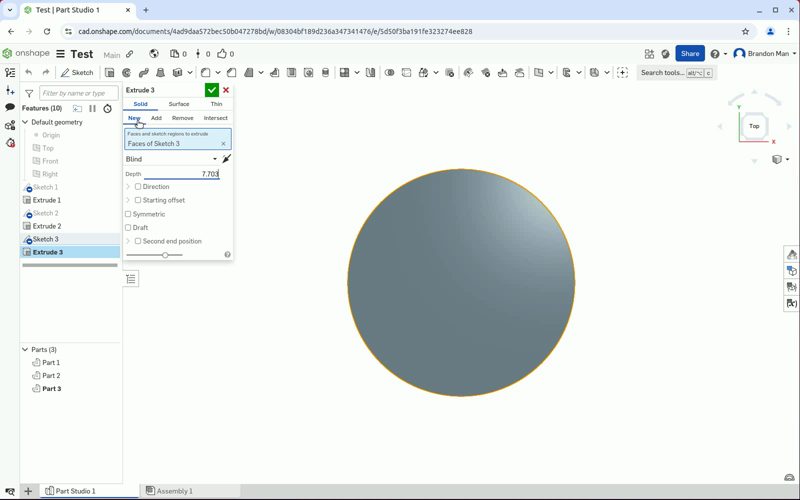
key(enter)
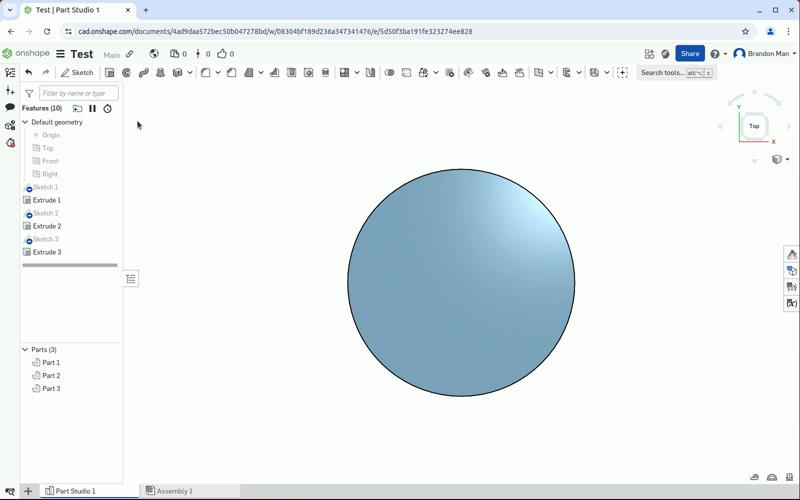
key(shift+h)
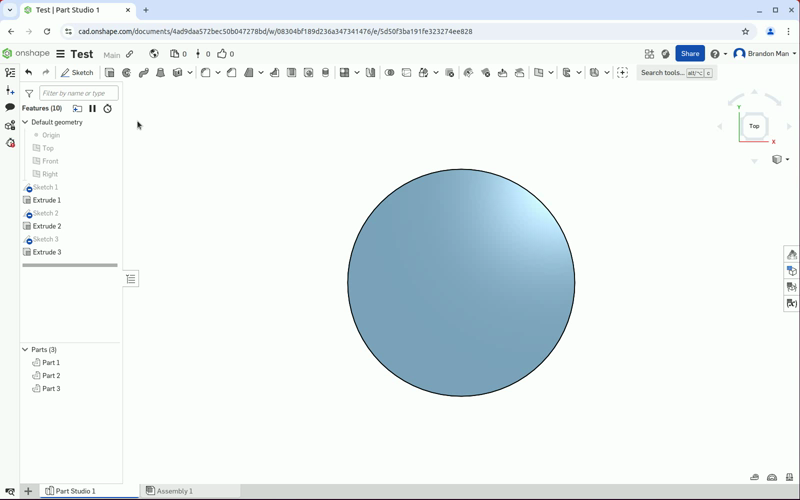
key(shift+h)
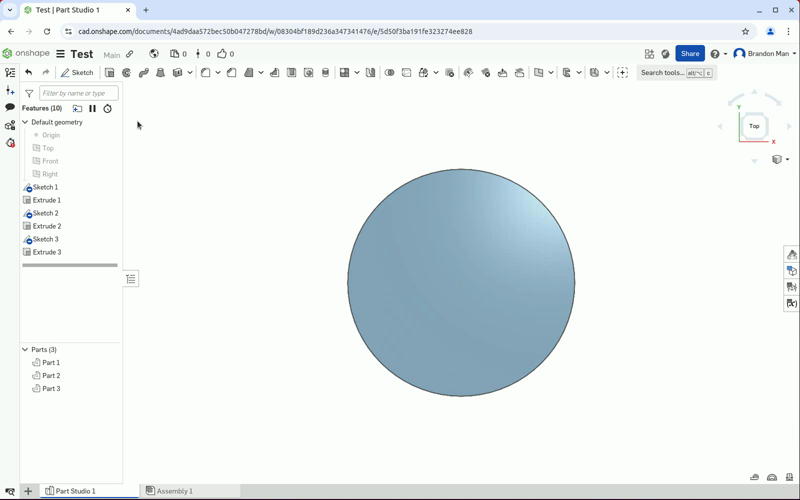
key(shift+7)
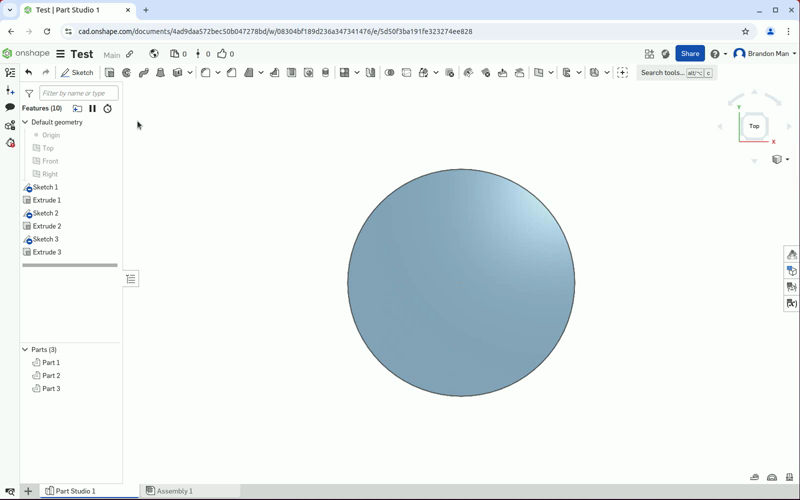
key(up, 3)
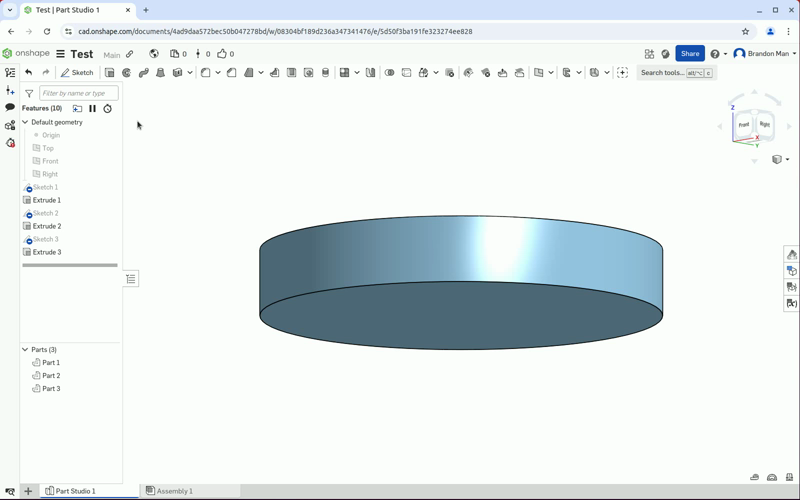
key(left, 3)
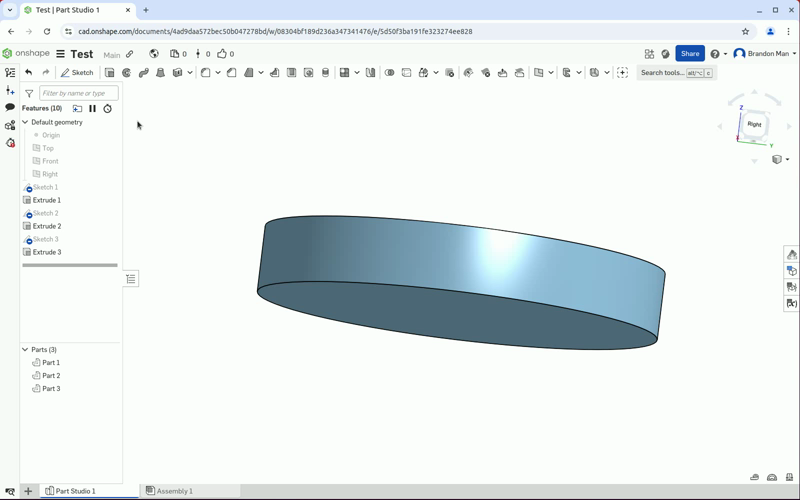
key(right, 3)
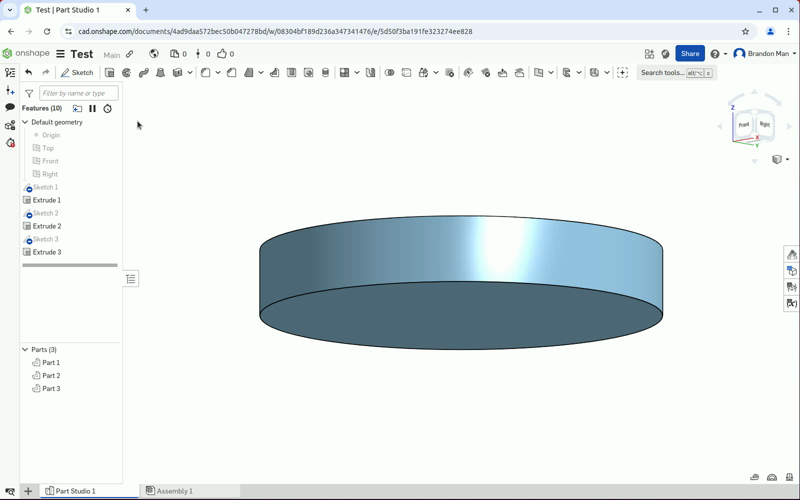
key(down, 3)
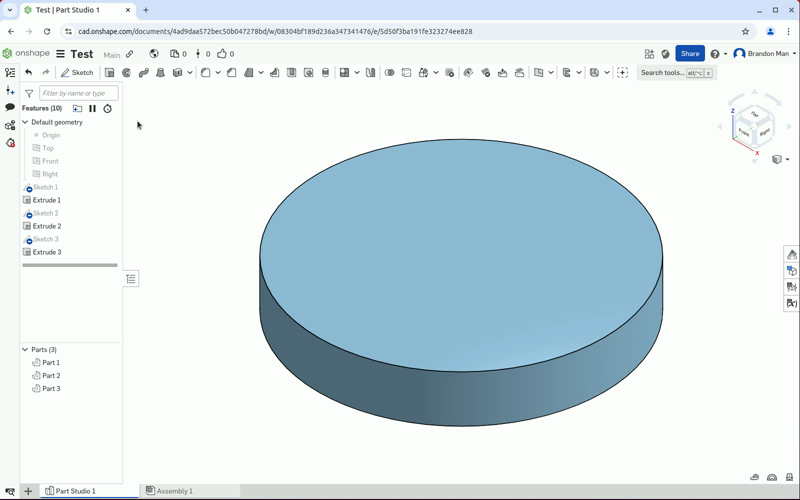
mouse_move(73, 189)
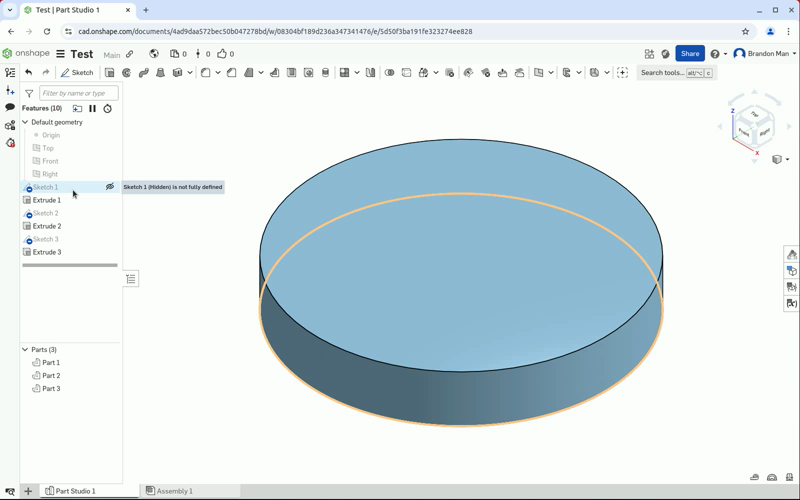
click(73, 189)